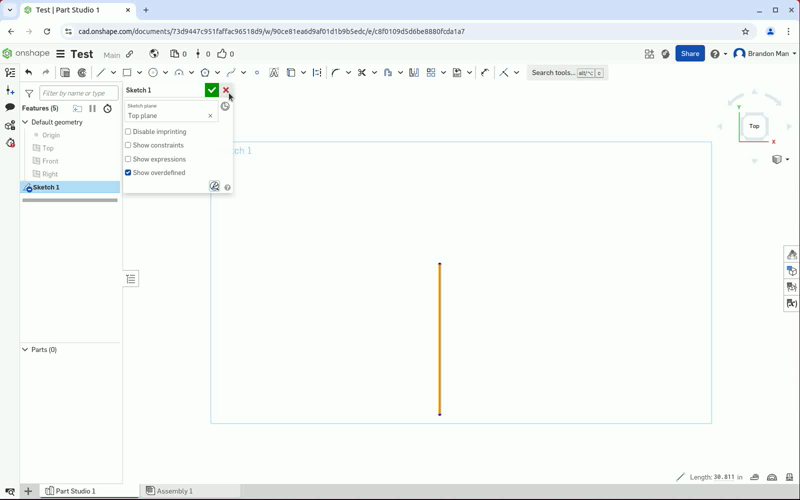
key(shift+h)
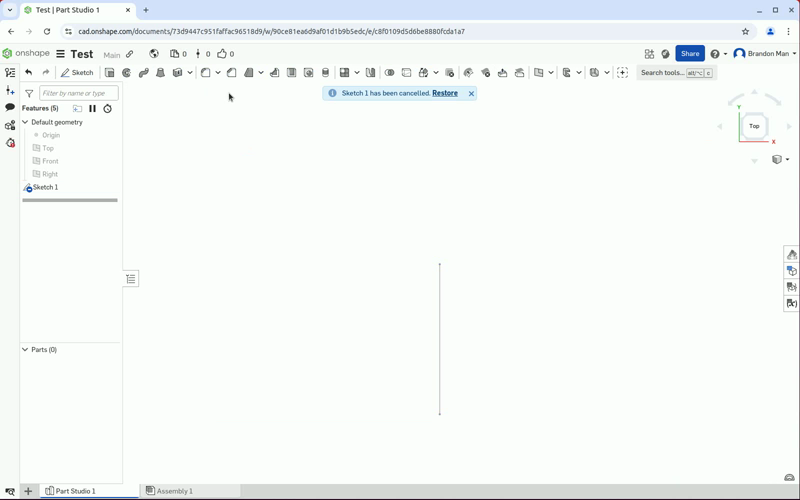
key(shift+s)
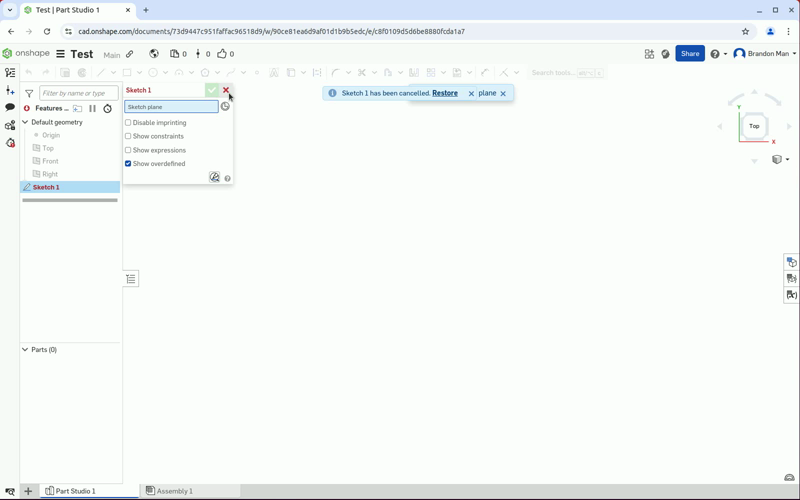
mouse_move(73, 150)
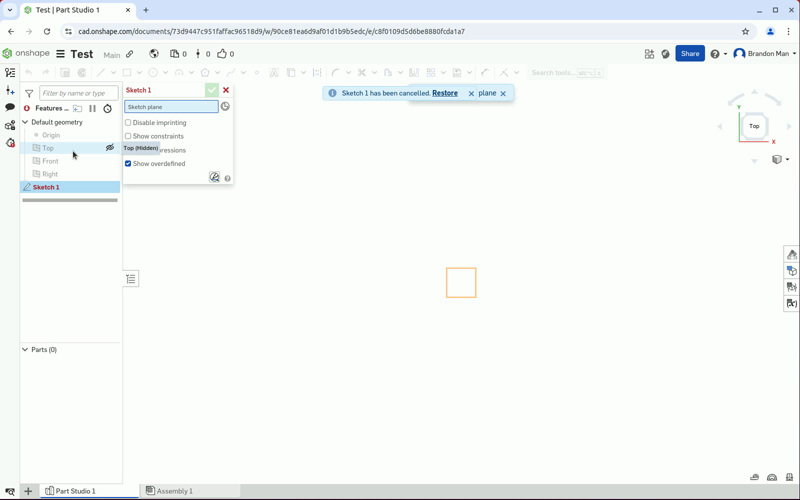
click(73, 150)
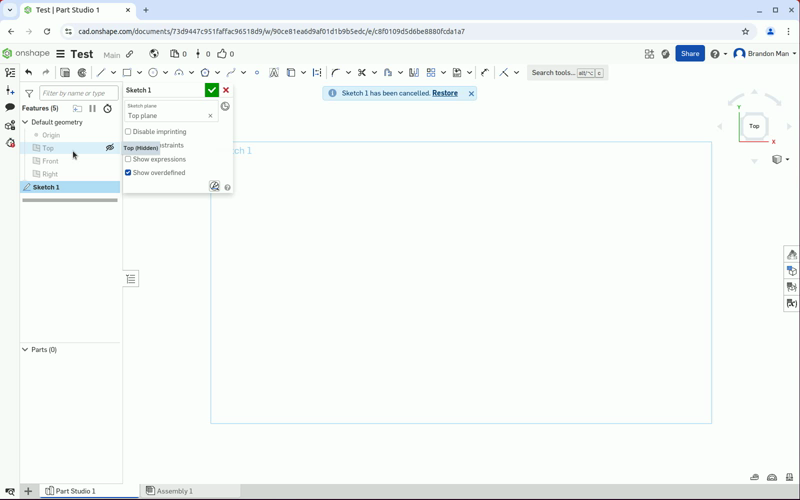
mouse_move(73, 352)
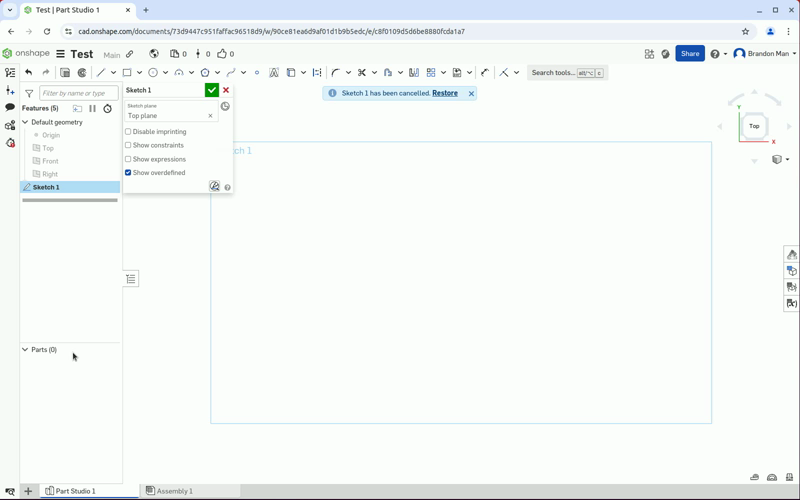
key(y)
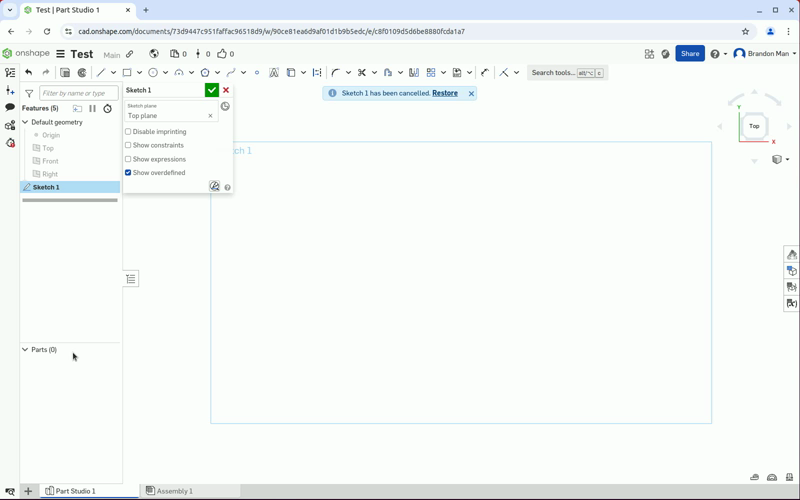
key(l)
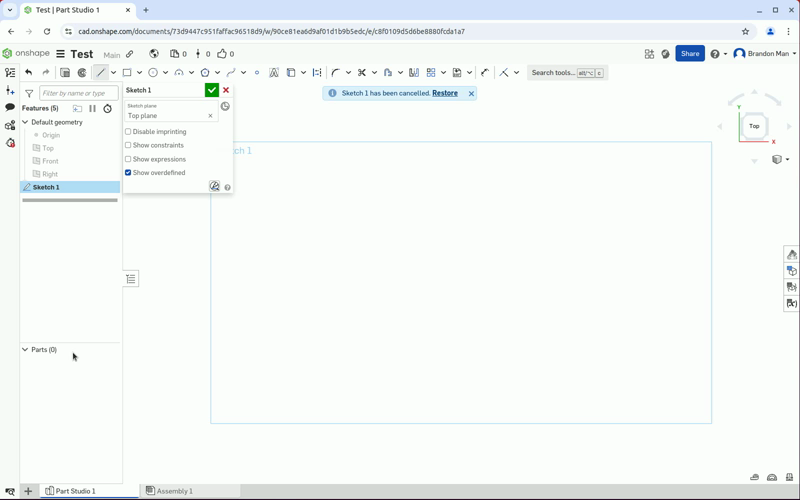
key_down(shift)
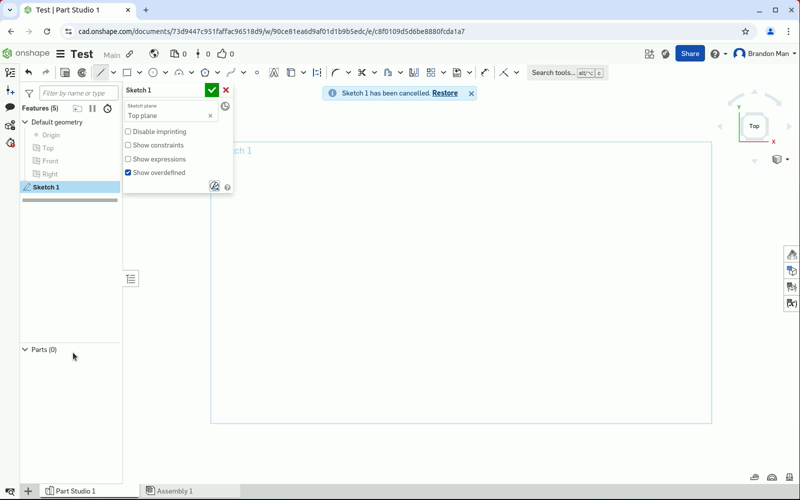
mouse_move(430, 313)
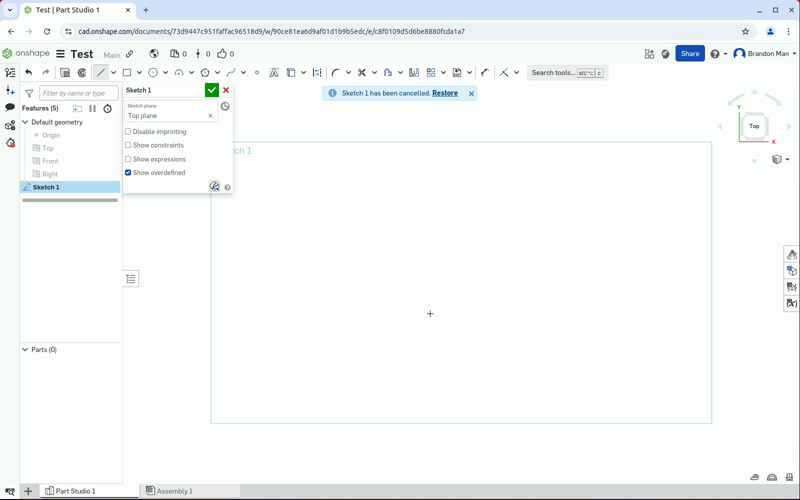
click(430, 313)
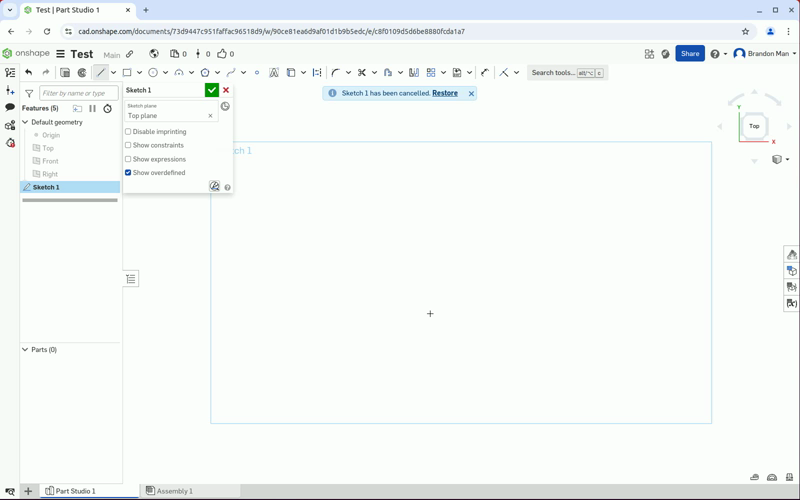
key_up(shift)
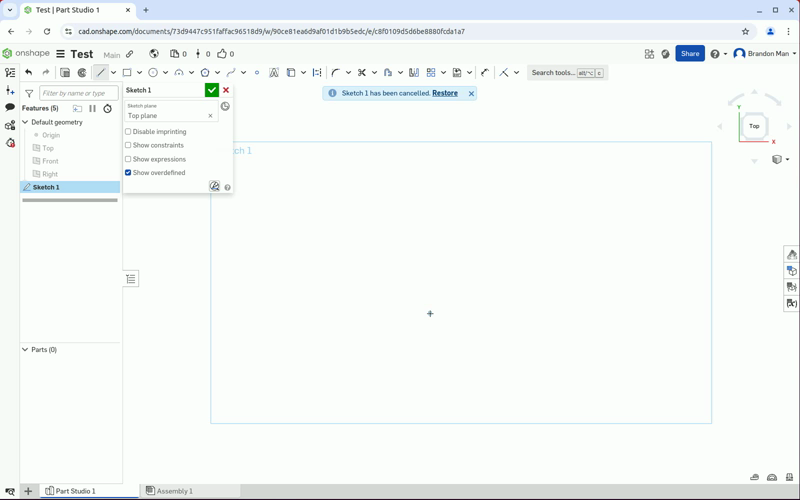
key_down(shift)
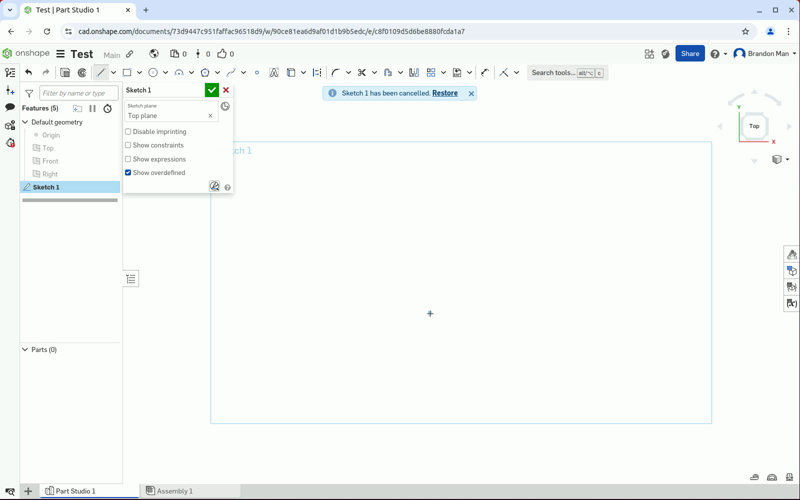
mouse_move(491, 313)
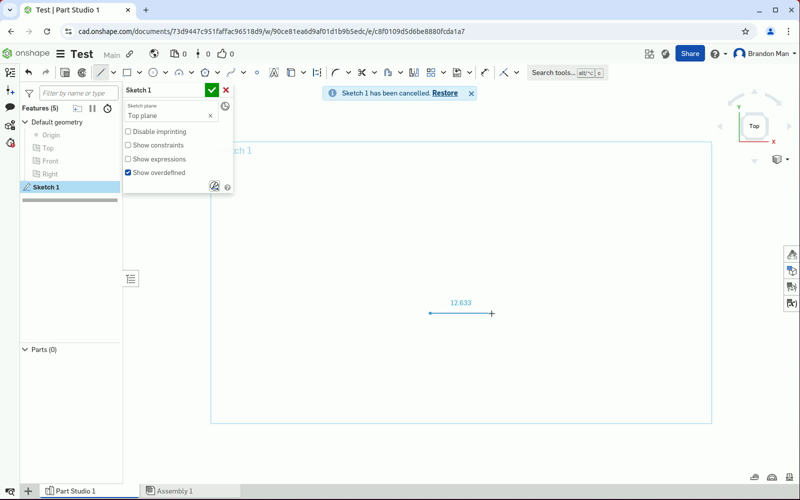
click(491, 313)
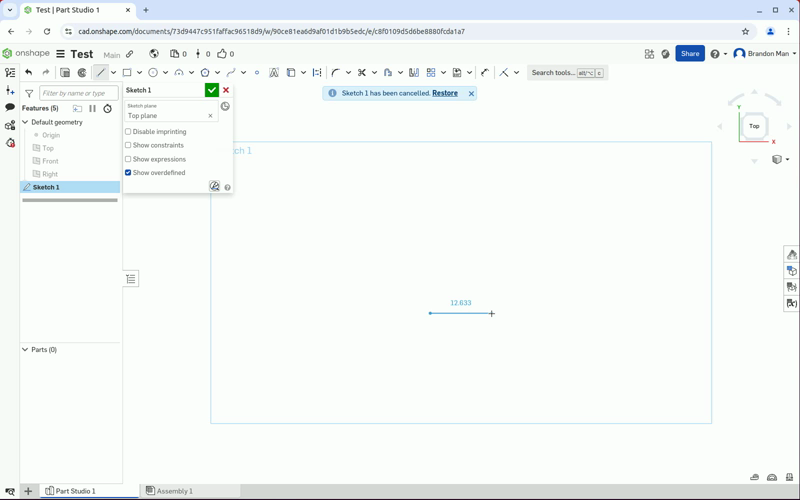
key_up(shift)
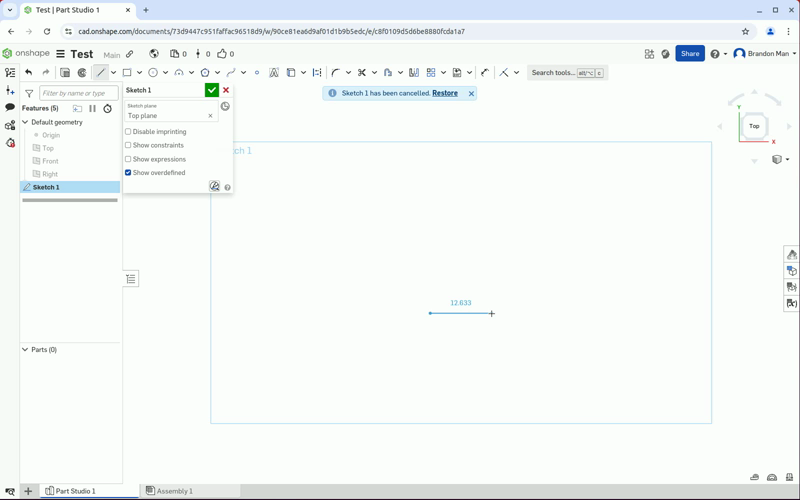
key_down(shift)
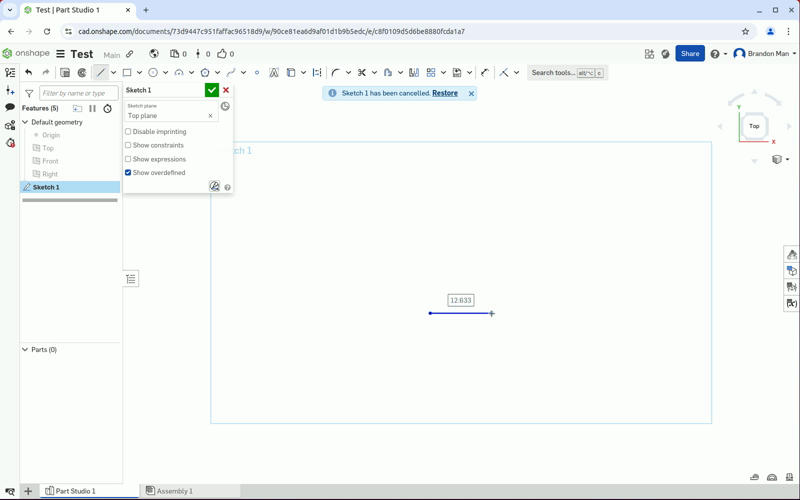
mouse_move(491, 252)
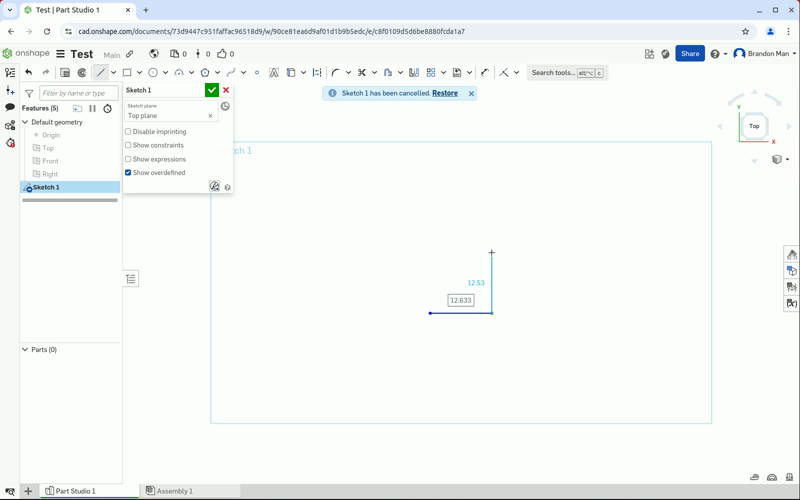
click(491, 252)
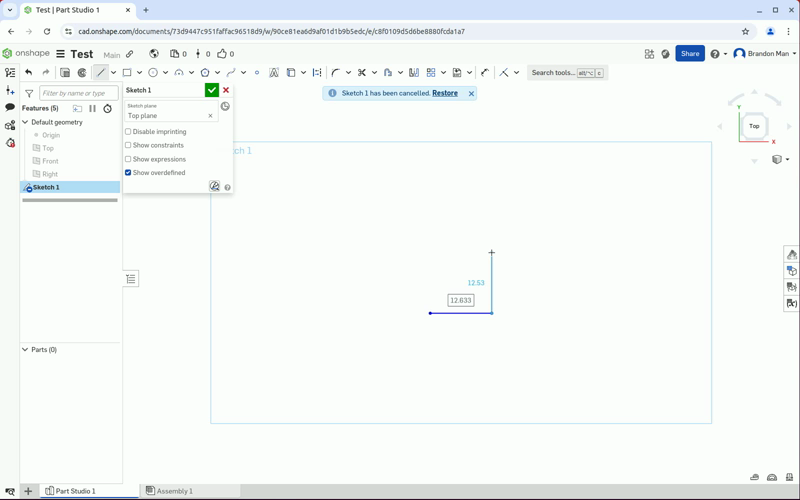
key_up(shift)
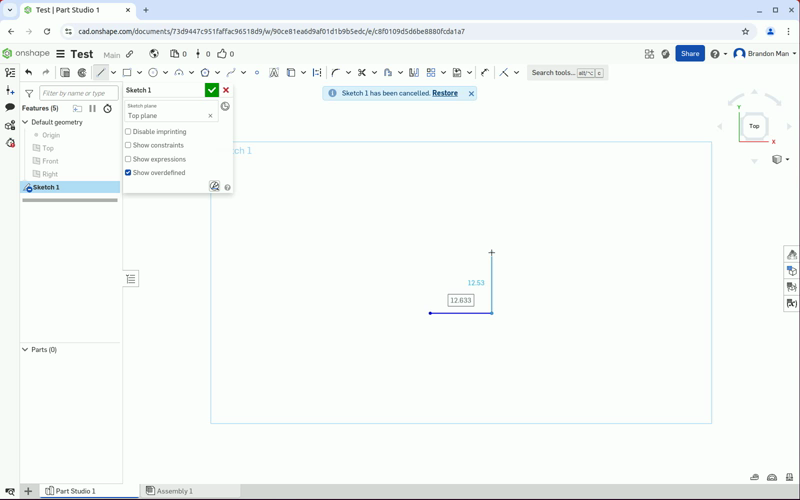
key_down(shift)
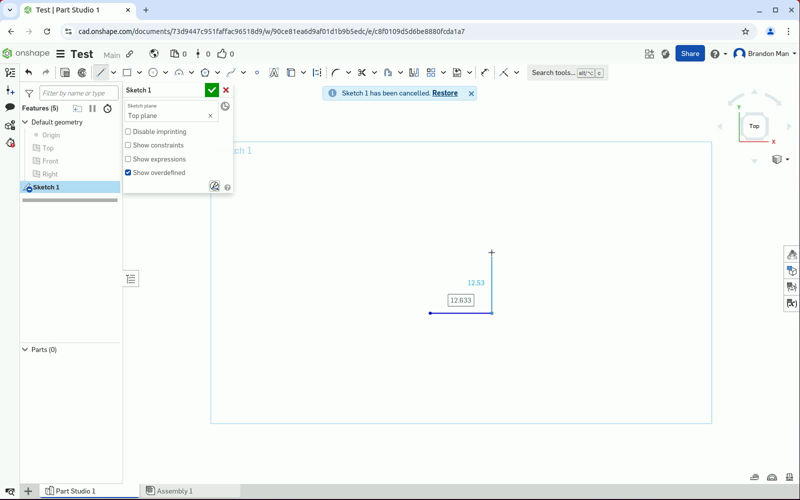
mouse_move(430, 252)
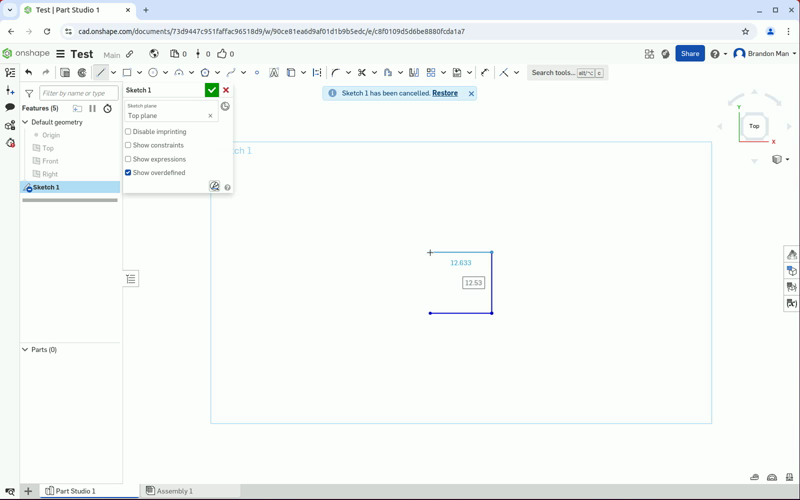
click(430, 252)
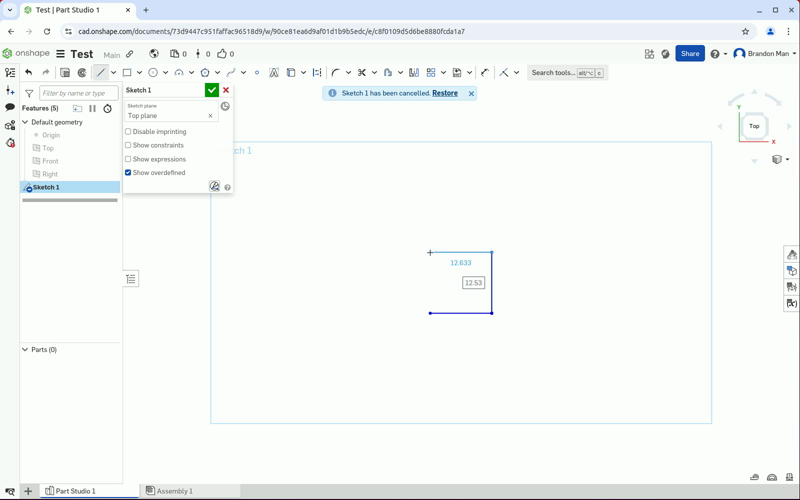
key_up(shift)
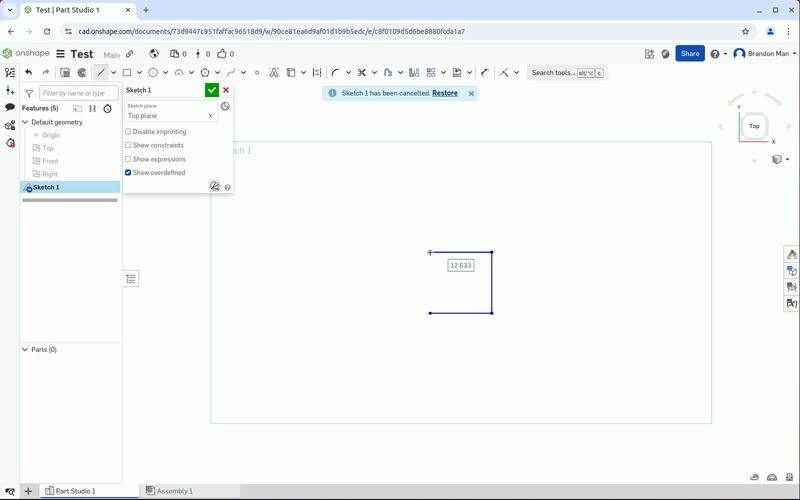
key_down(shift)
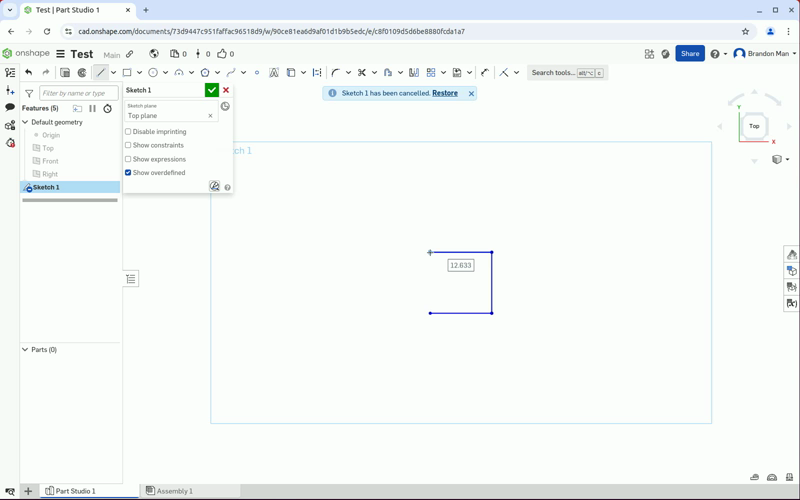
mouse_move(430, 313)
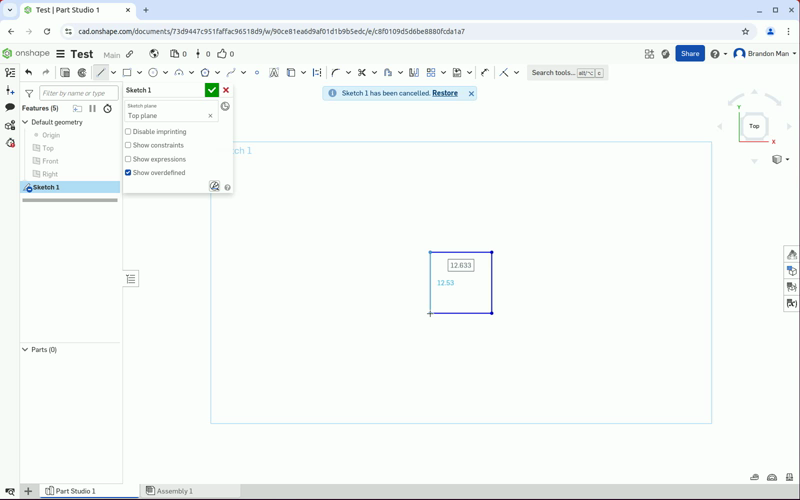
key_up(shift)
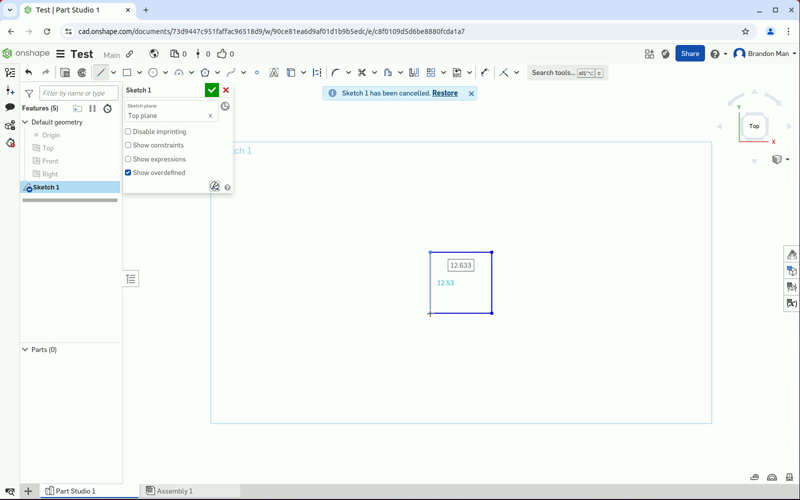
click(430, 313)
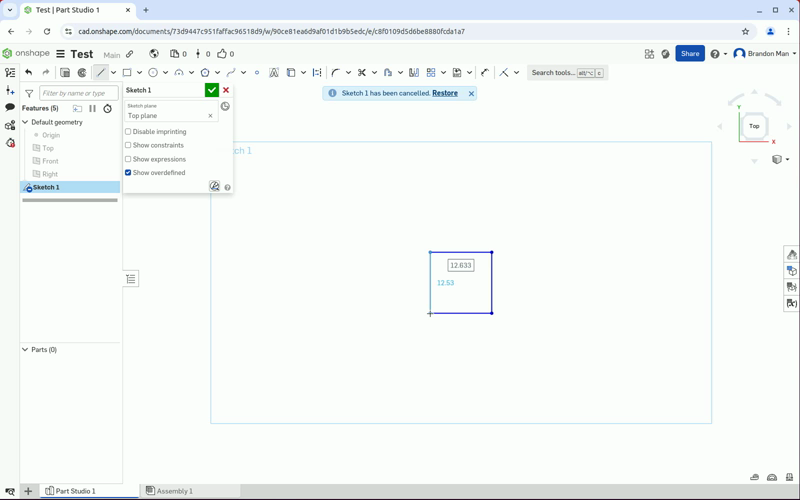
key(esc)
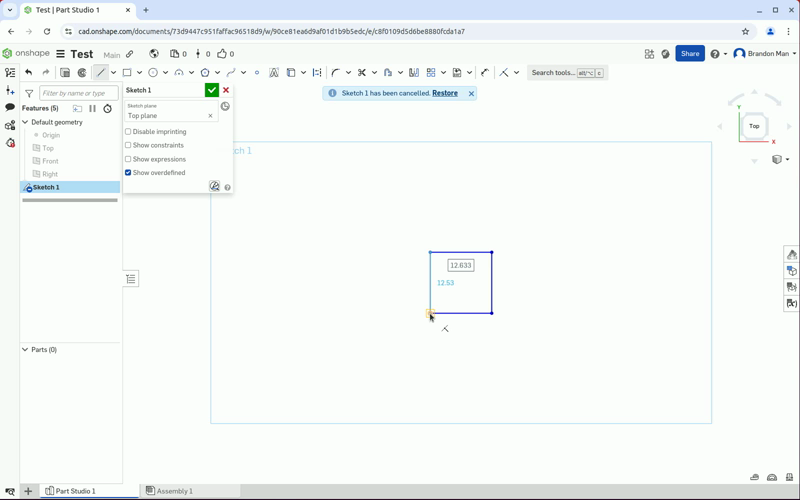
key(c)
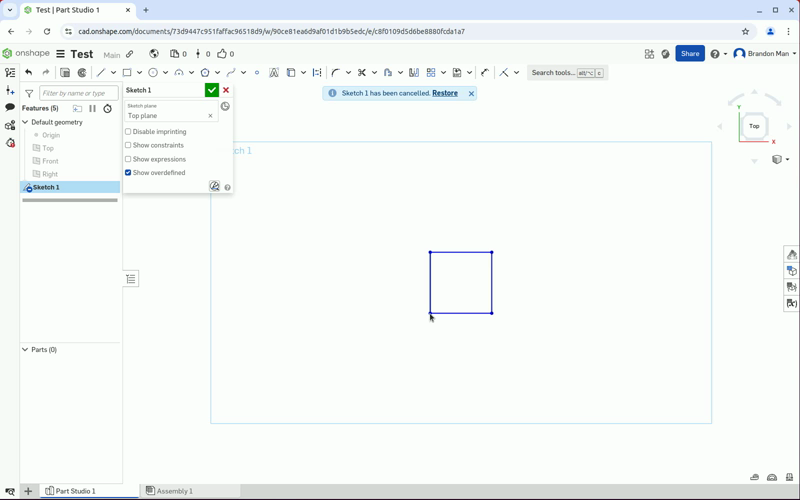
key_down(shift)
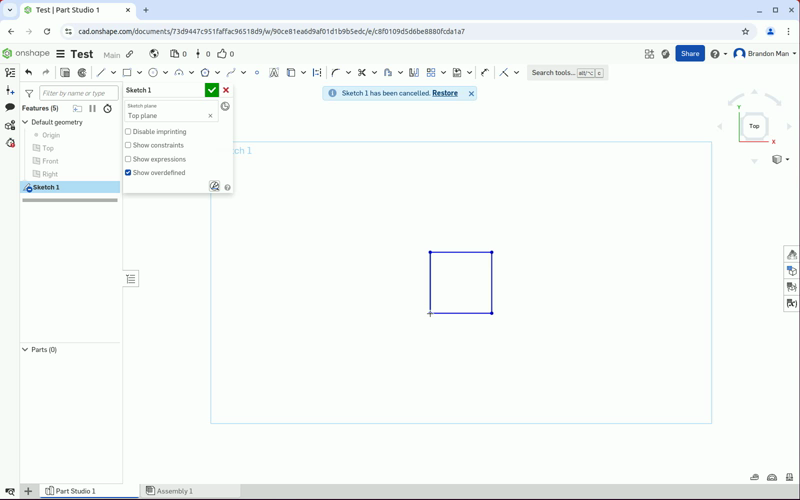
mouse_move(461, 282)
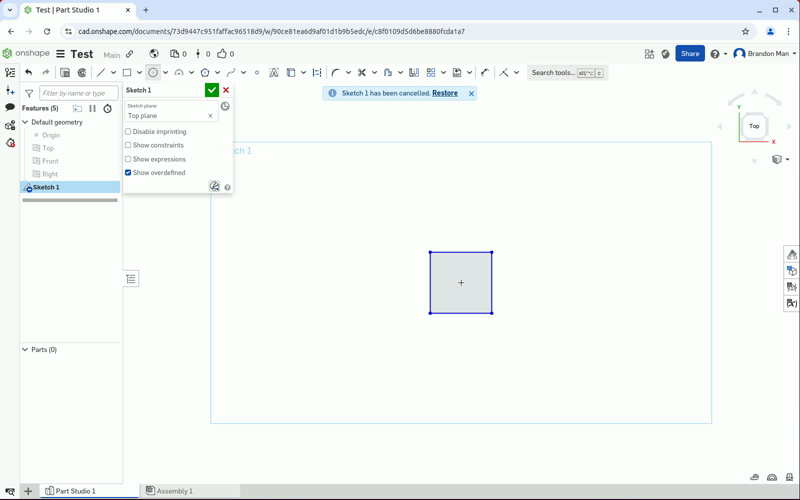
click(461, 282)
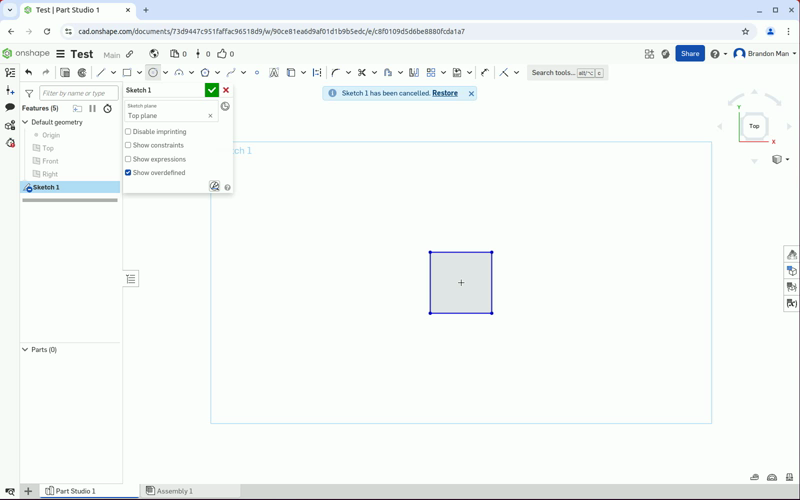
key_up(shift)
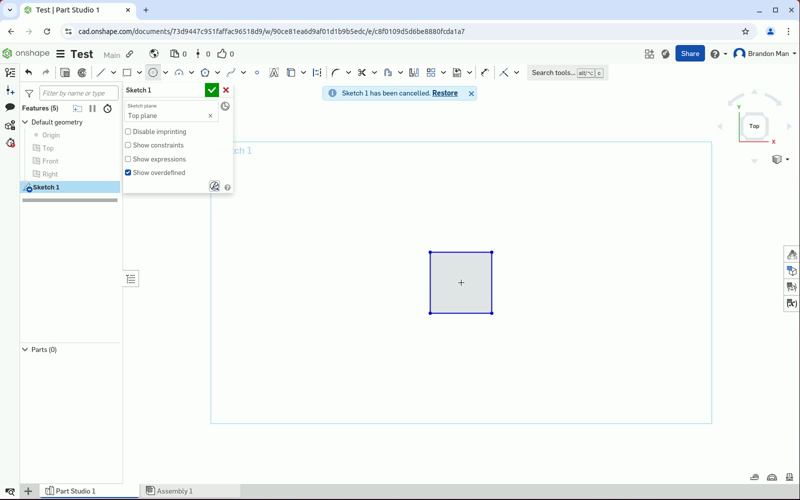
mouse_move(471, 282)
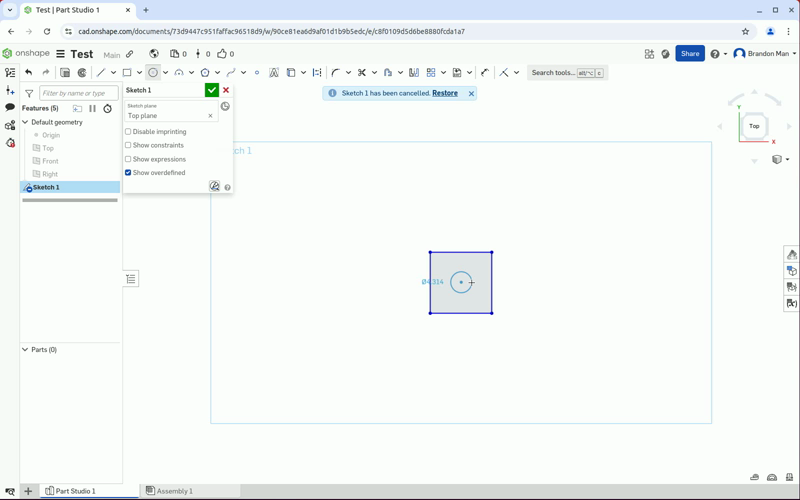
click(471, 282)
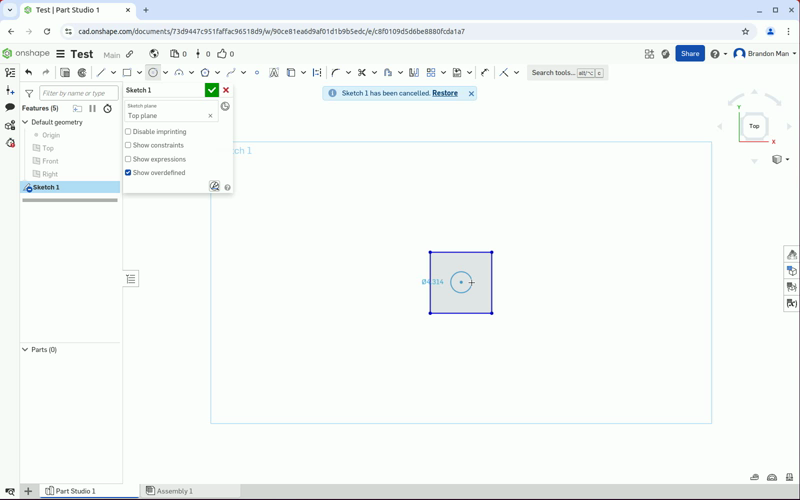
key(esc)
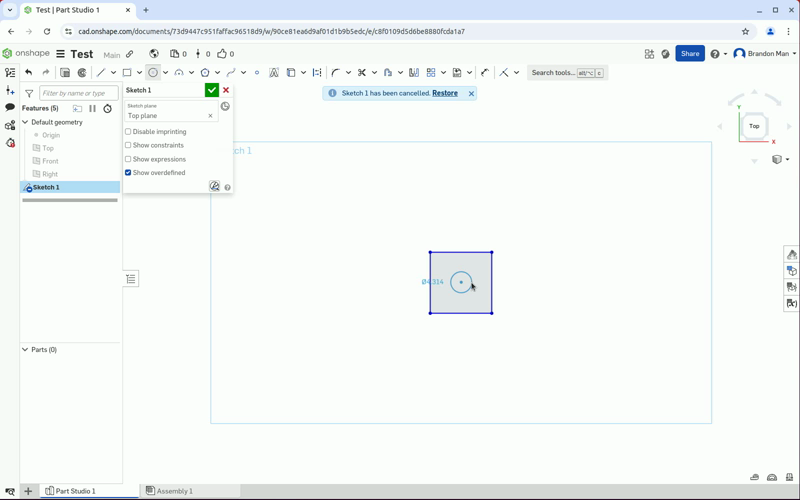
mouse_move(484, 284)
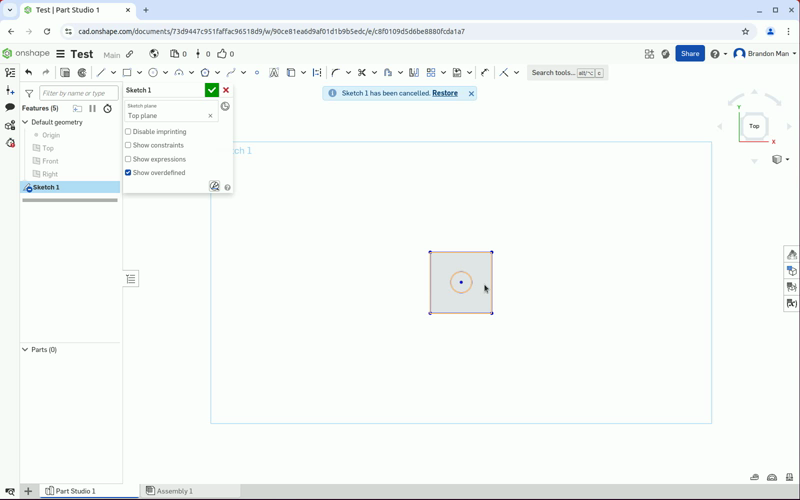
click(484, 284)
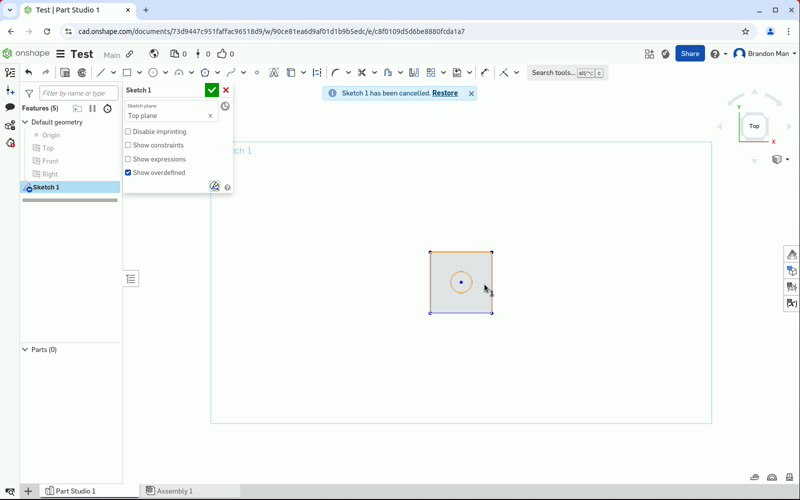
mouse_move(73, 352)
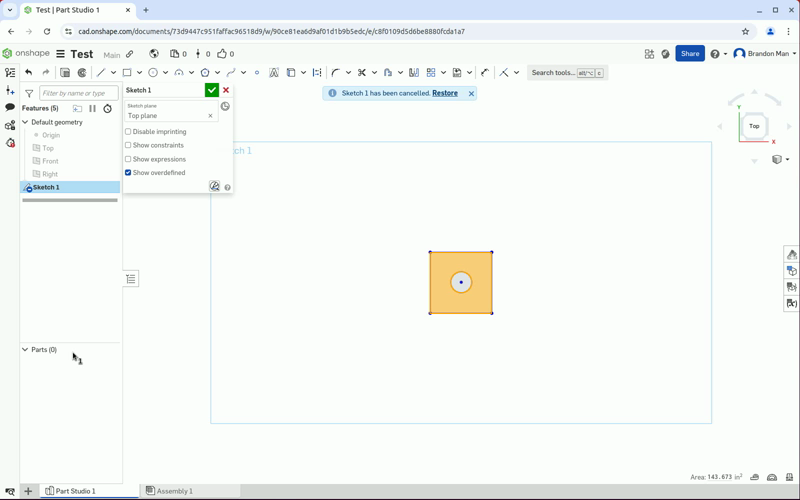
key(shift+y)
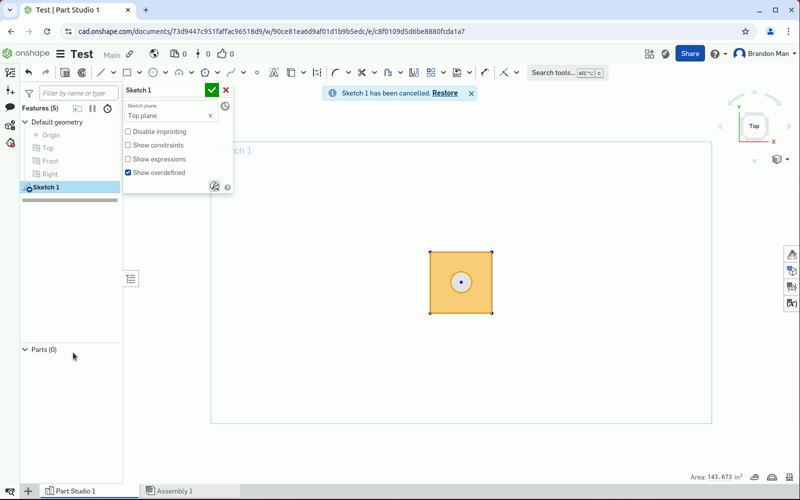
key(shift+e)
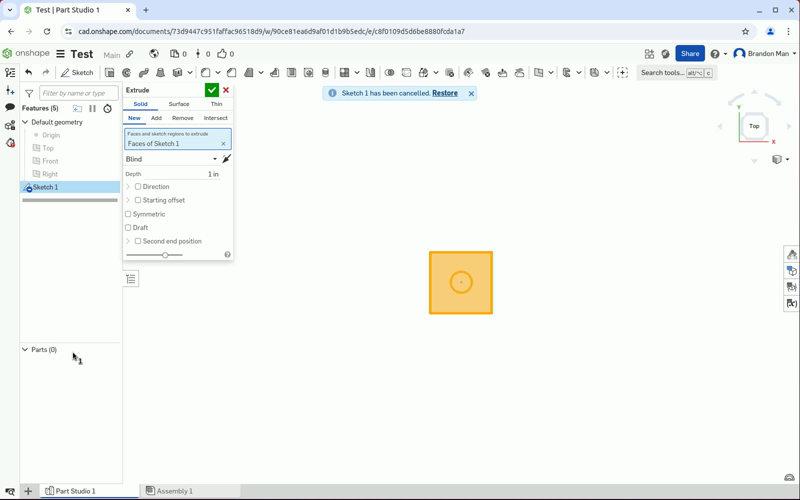
mouse_move(143, 106)
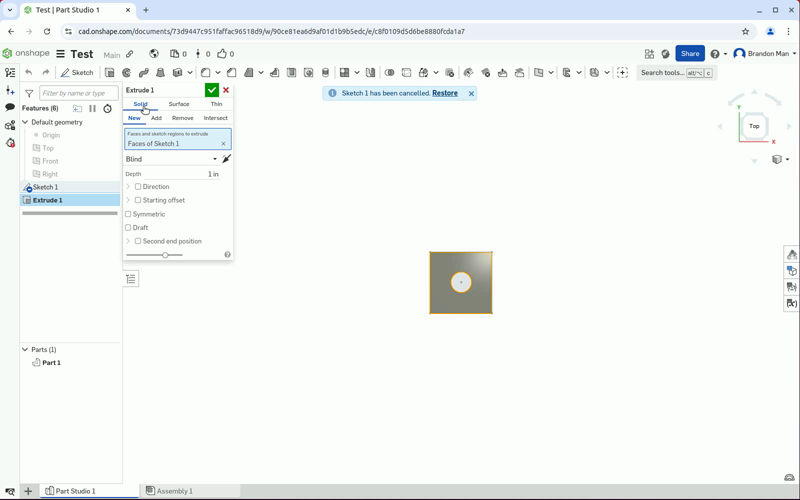
click(143, 106)
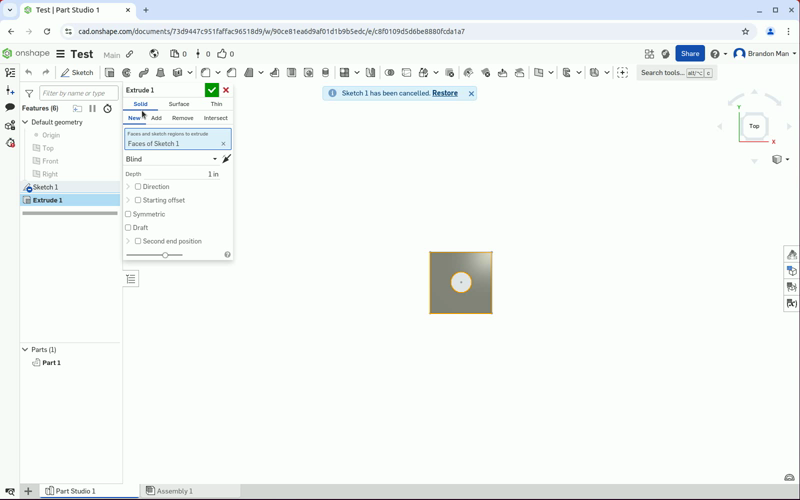
mouse_move(137, 120)
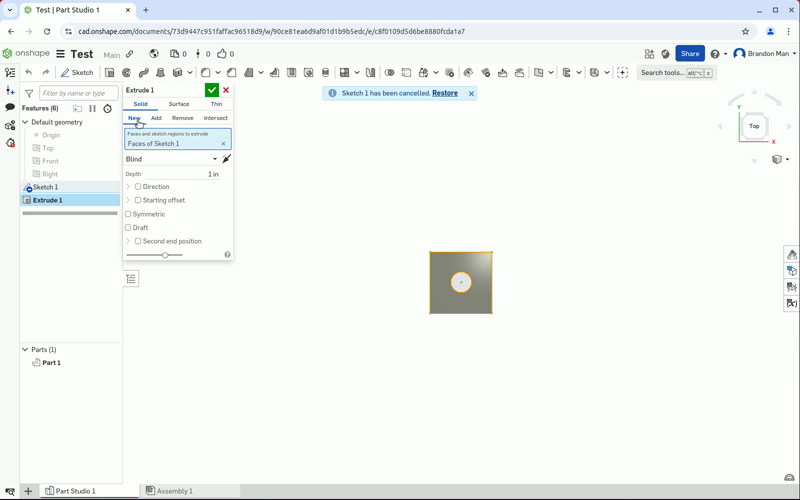
click(137, 120)
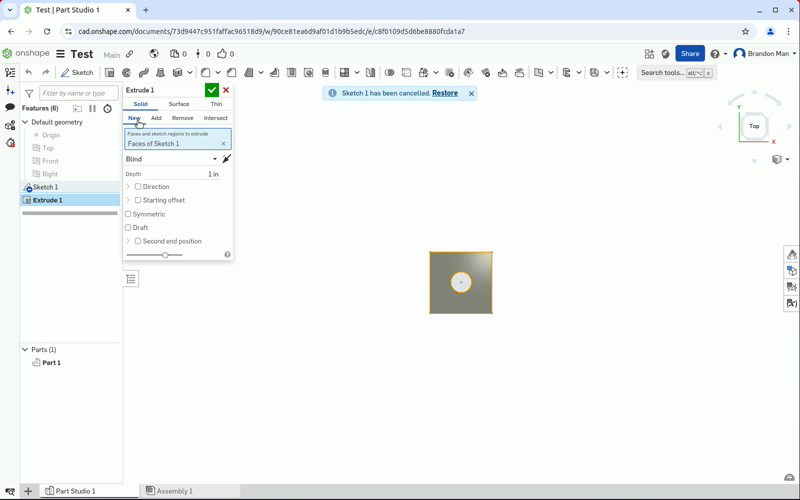
key(tab, 4)
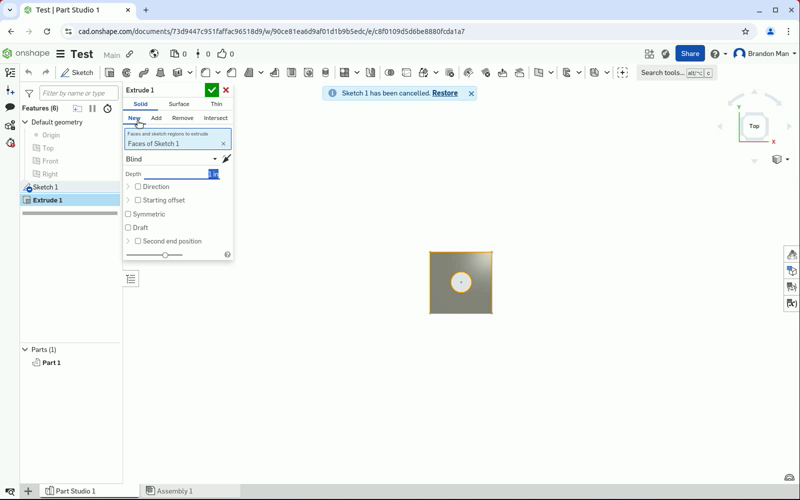
text(12.517)
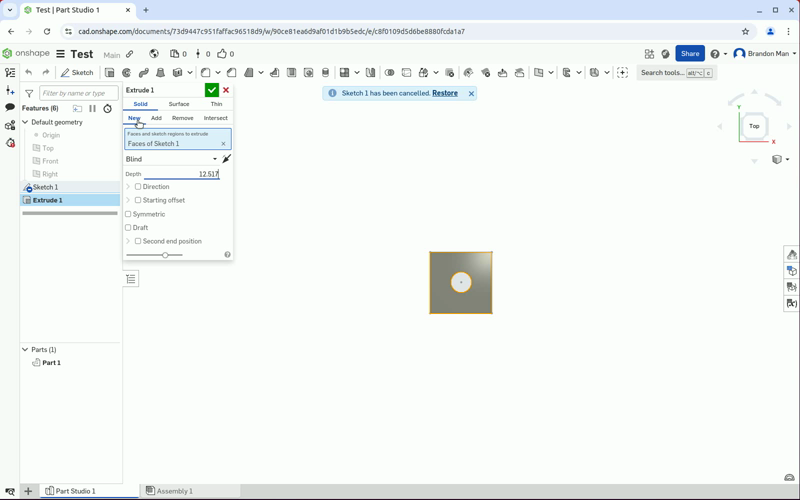
key(enter)
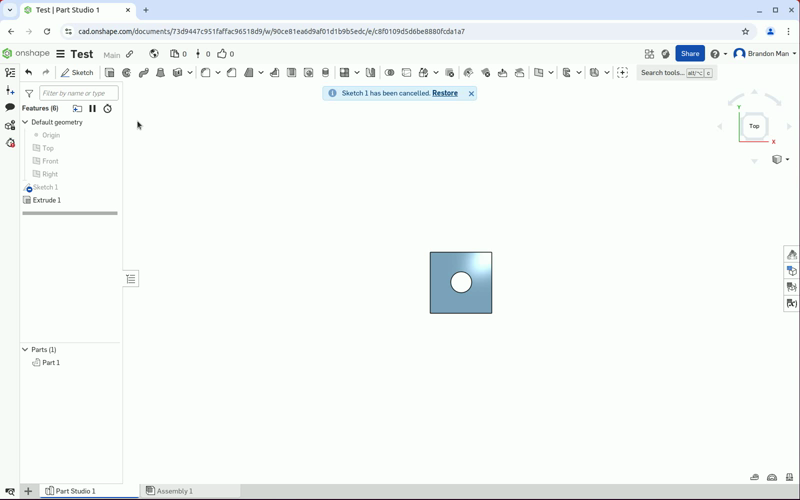
key(shift+h)
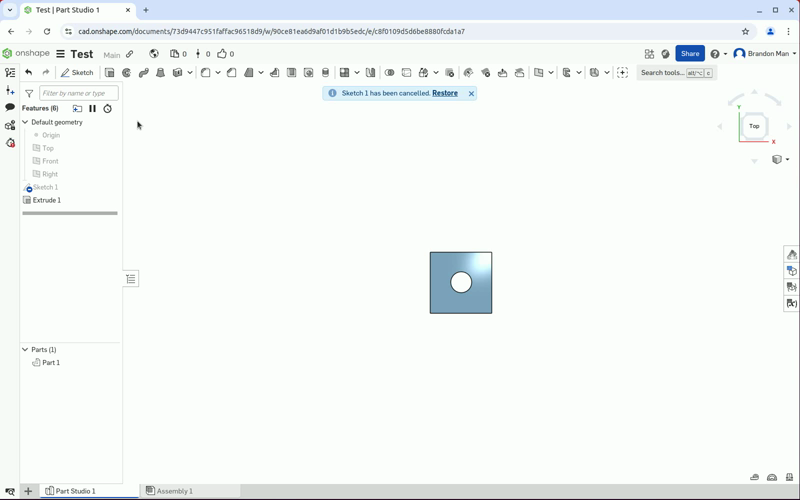
key(shift+h)
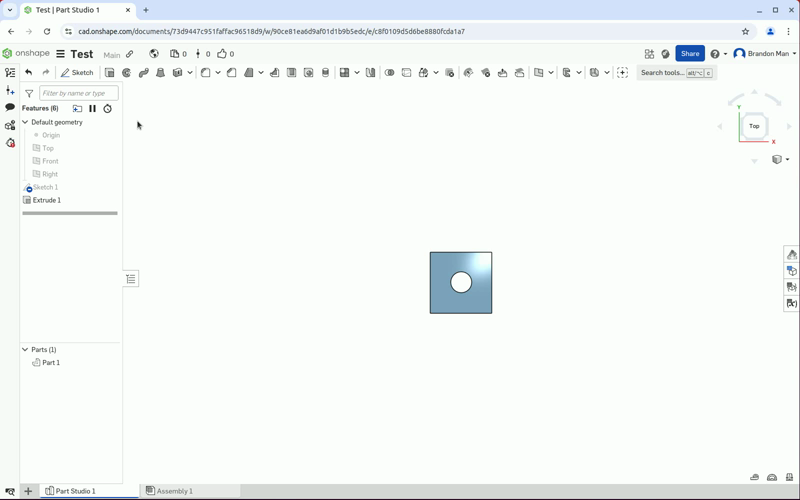
mouse_move(73, 189)
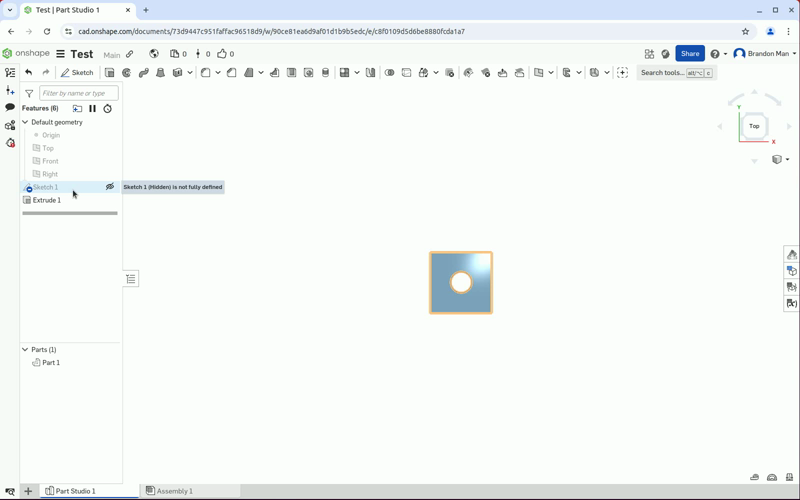
click(73, 189)
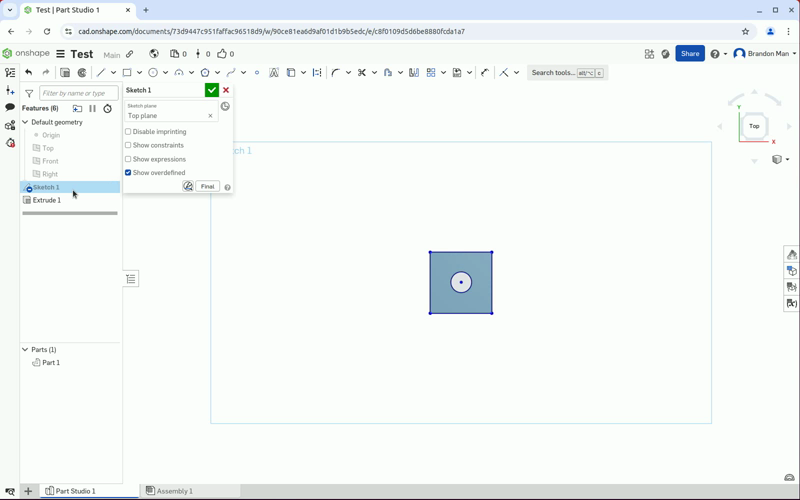
mouse_move(229, 92)
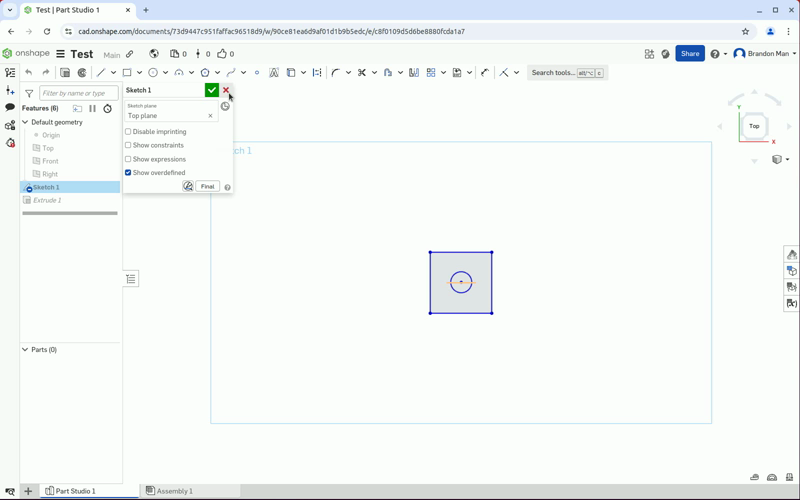
click(229, 92)
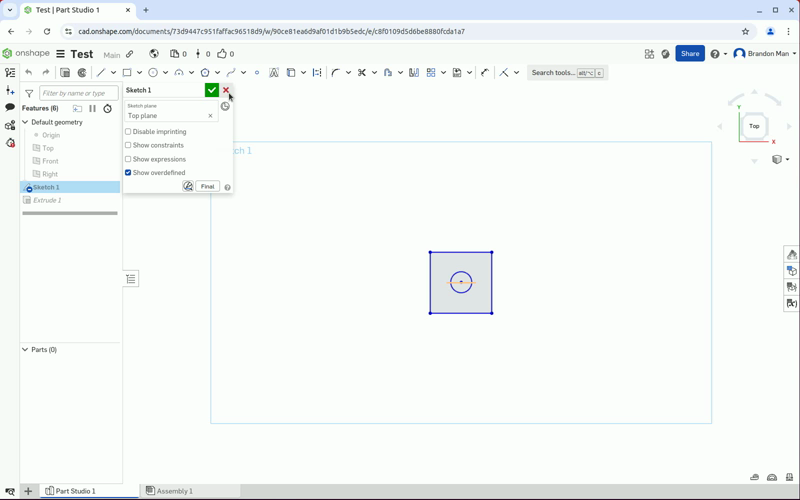
key(shift+s)
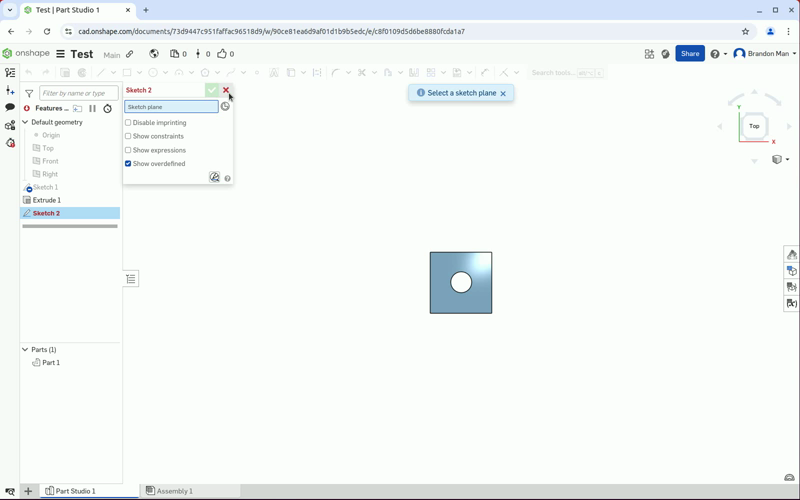
mouse_move(73, 150)
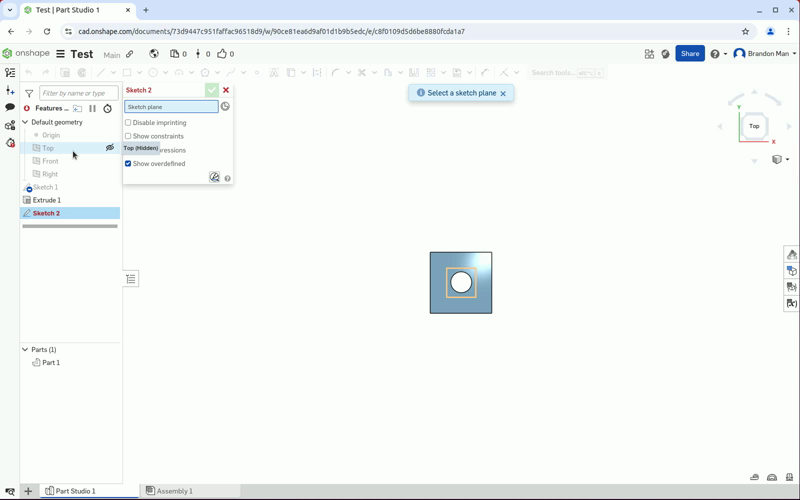
click(73, 150)
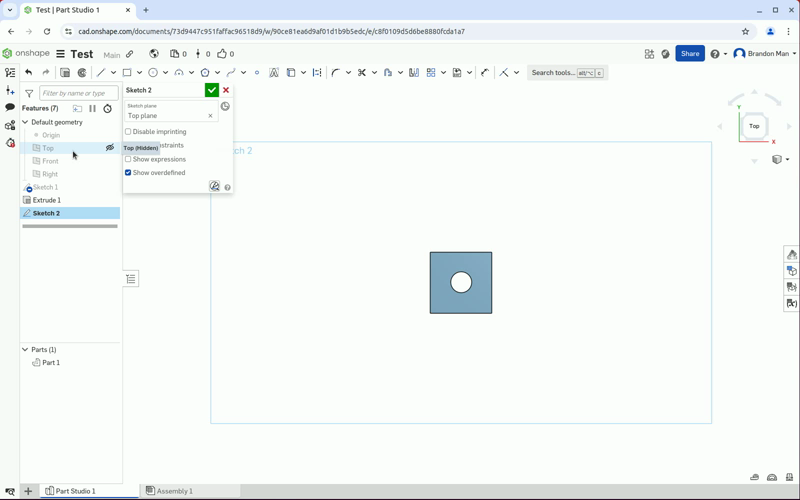
mouse_move(73, 352)
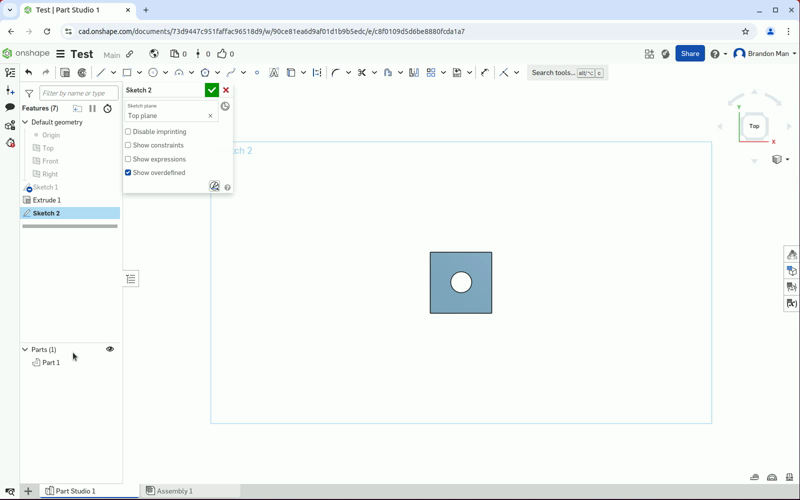
key(y)
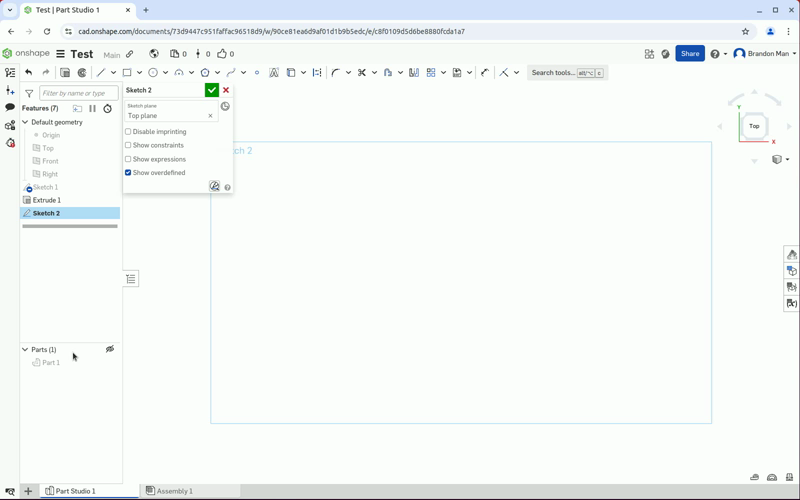
key(l)
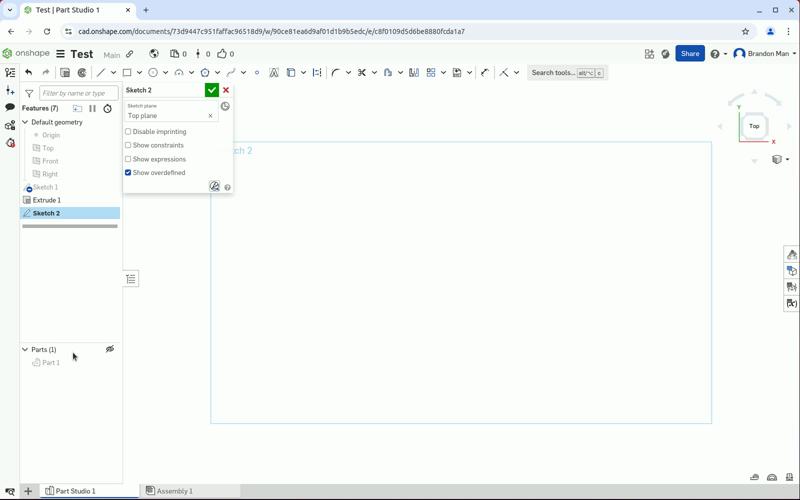
key_down(shift)
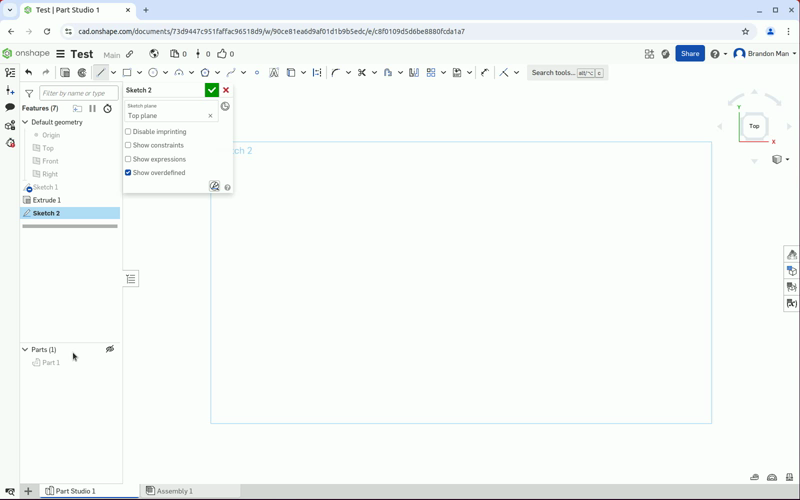
mouse_move(491, 313)
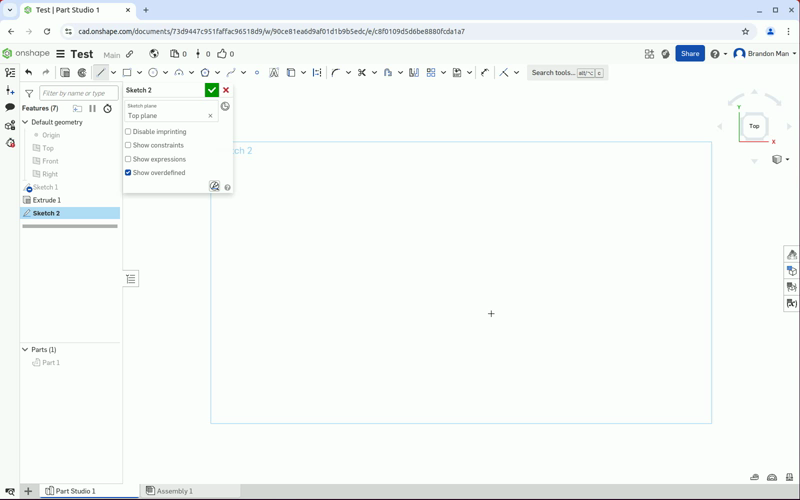
click(491, 313)
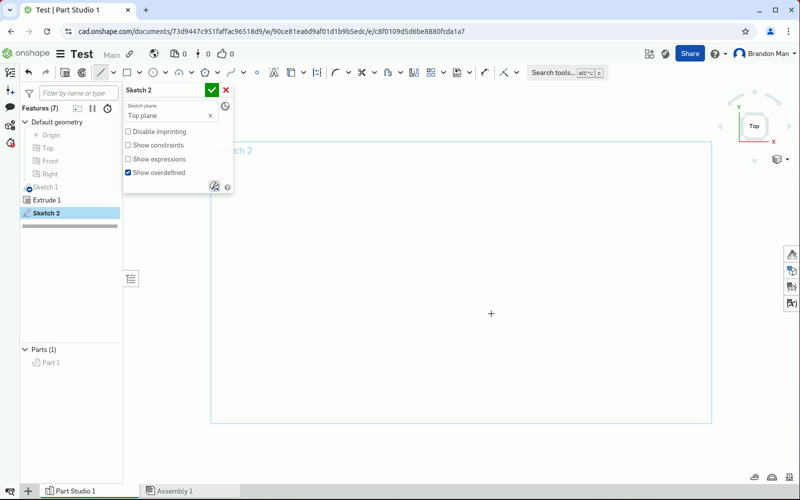
key_up(shift)
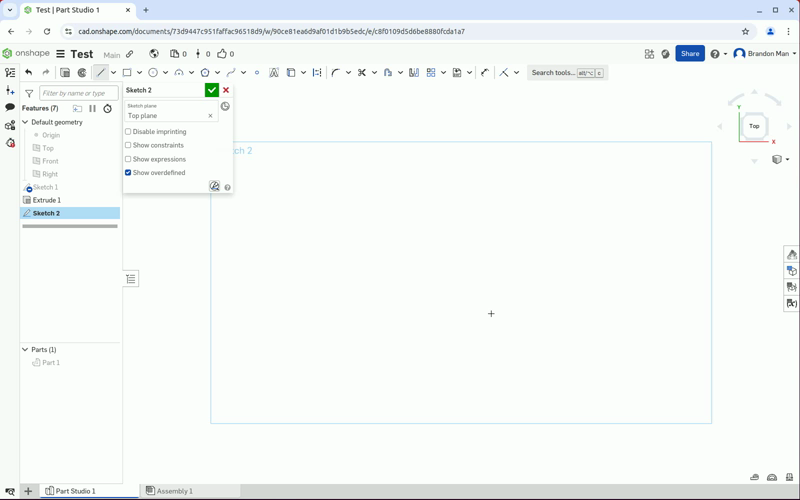
key_down(shift)
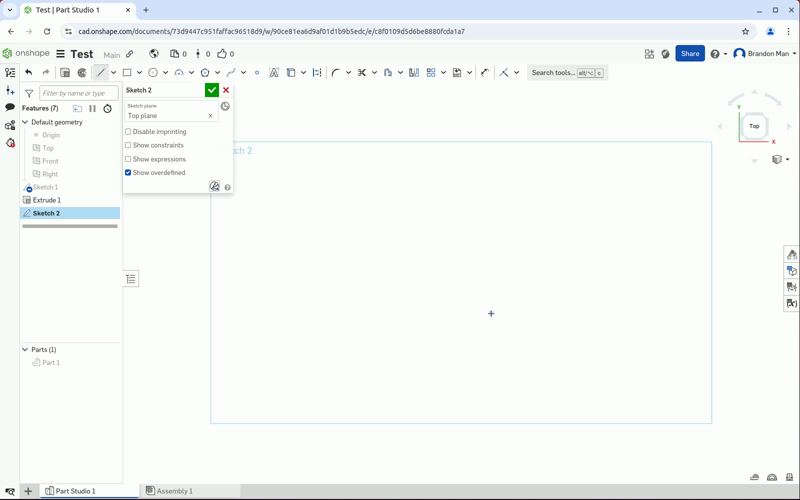
mouse_move(521, 313)
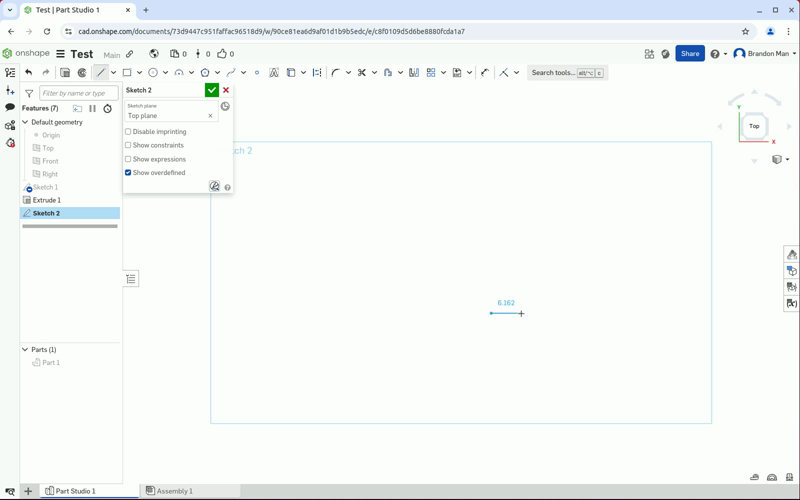
mouse_move(542, 313)
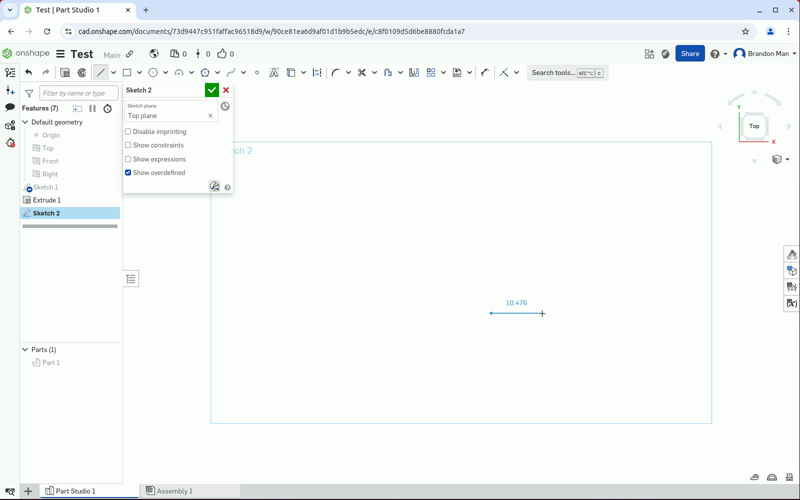
click(542, 313)
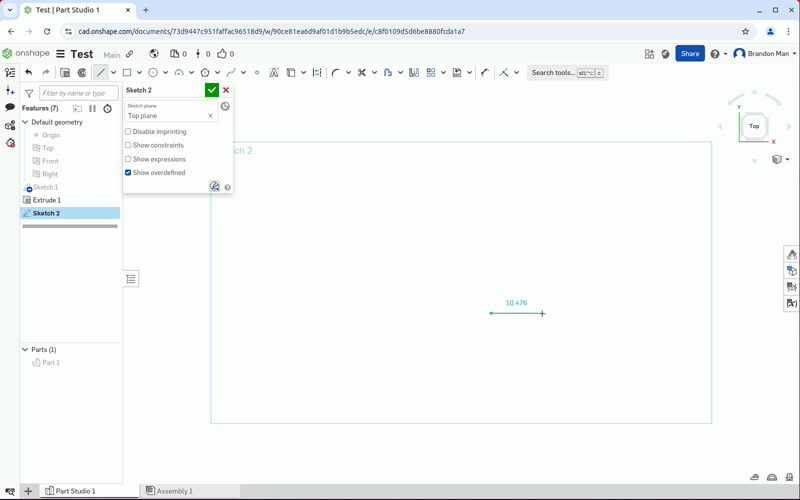
key_up(shift)
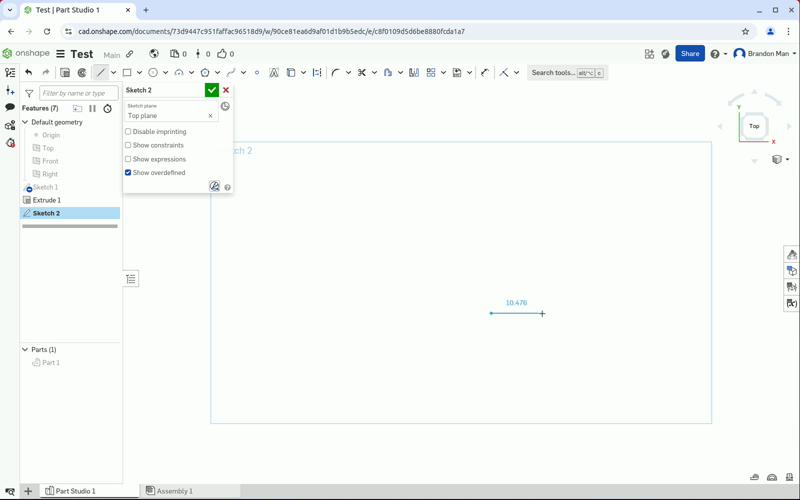
key(esc)
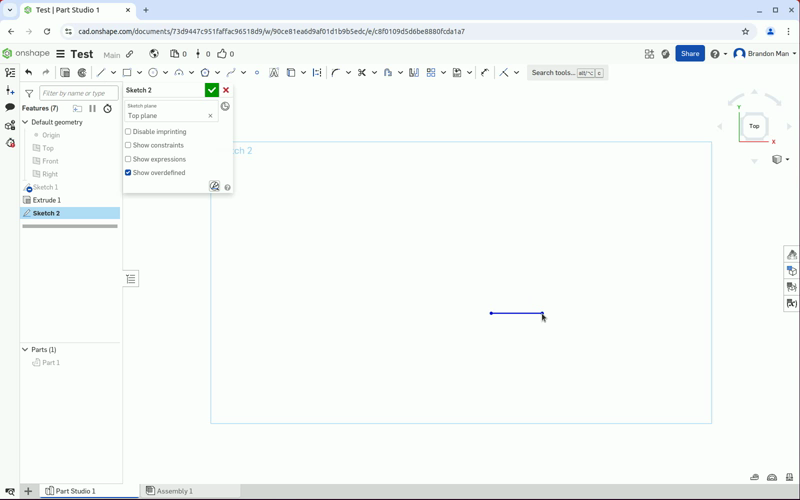
key(a)
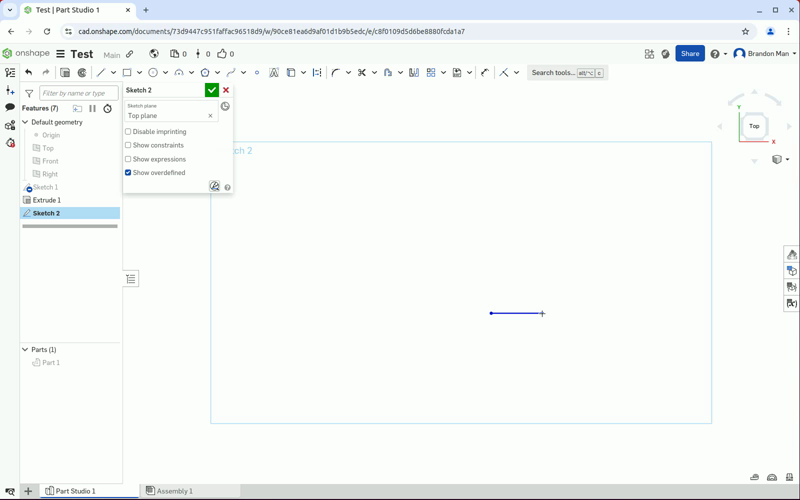
mouse_move(542, 313)
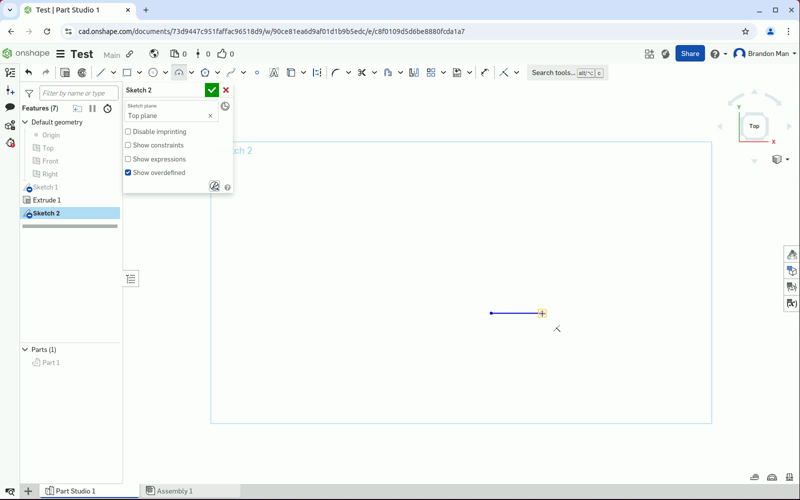
click(542, 313)
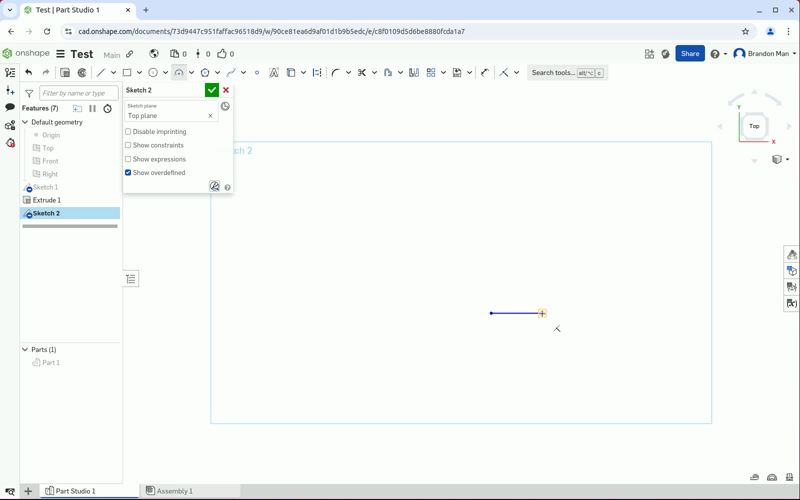
key_down(shift)
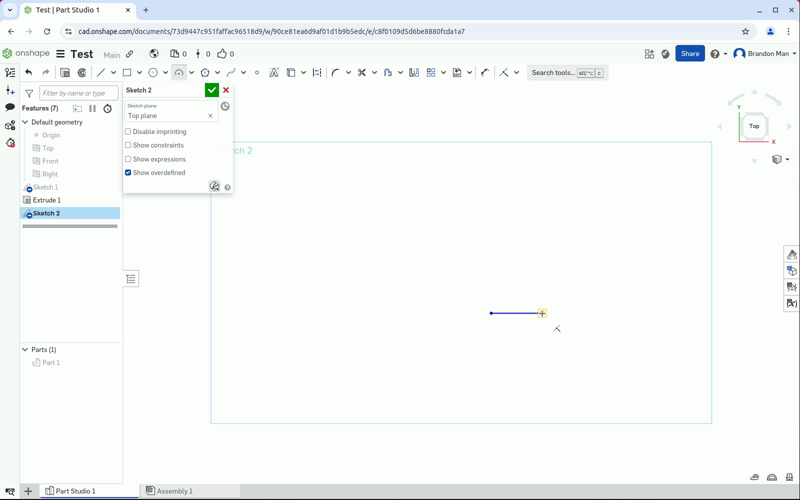
mouse_move(542, 251)
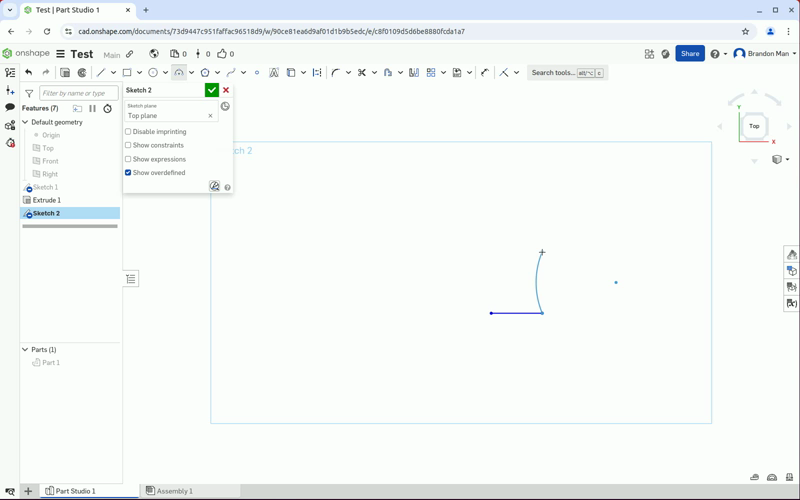
click(542, 251)
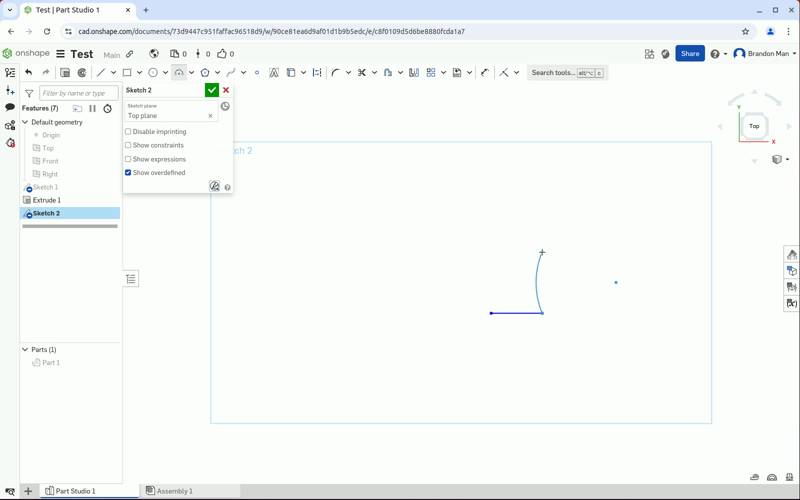
mouse_move(573, 282)
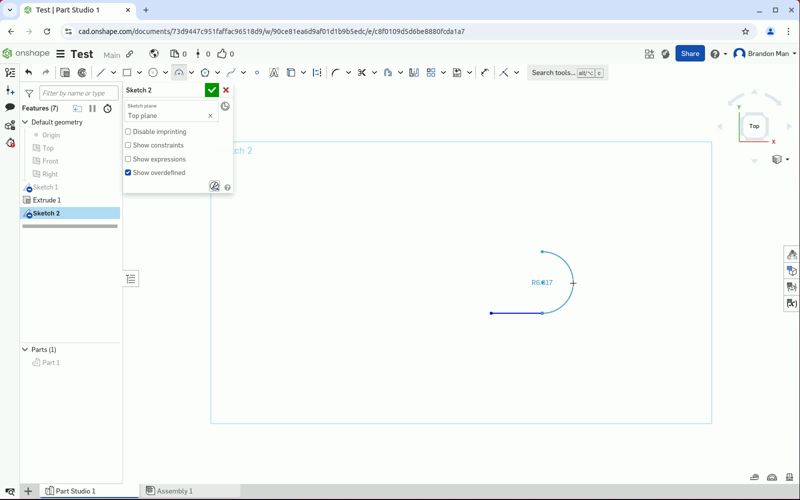
click(573, 282)
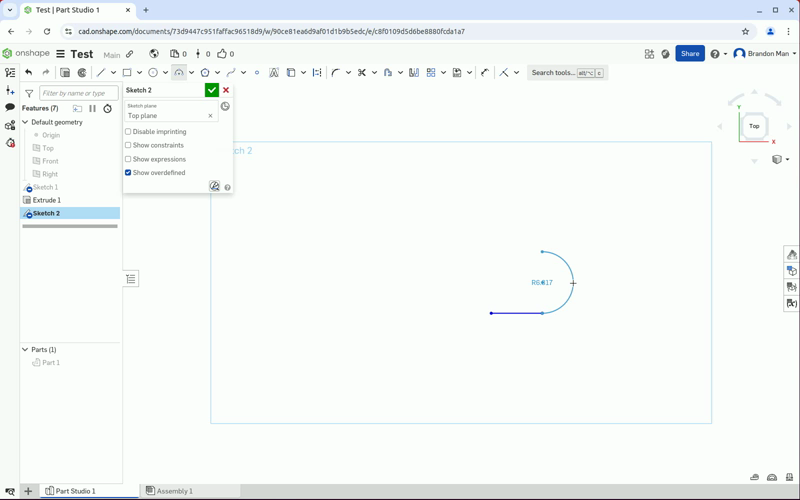
key_up(shift)
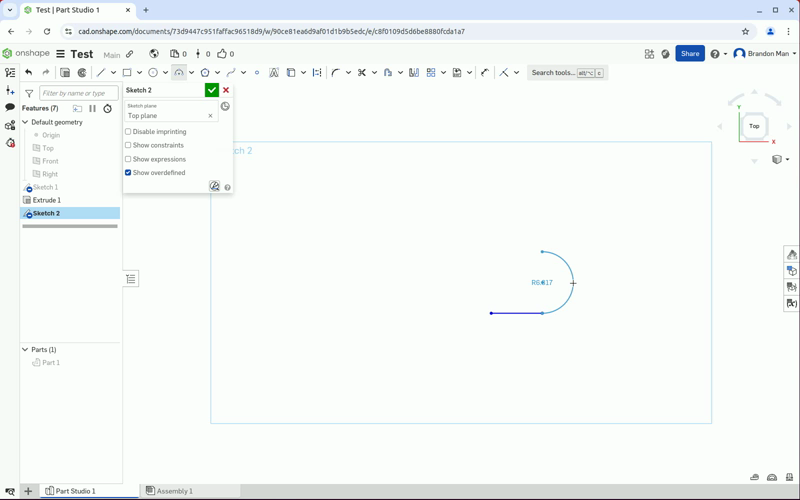
key(esc)
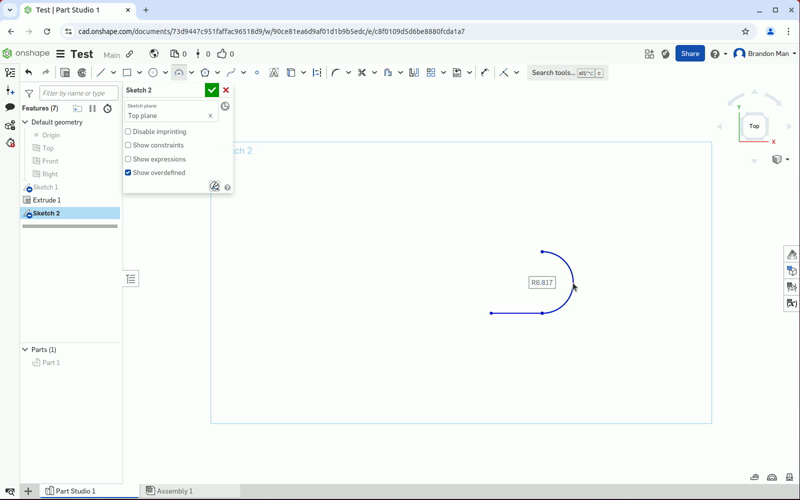
key(l)
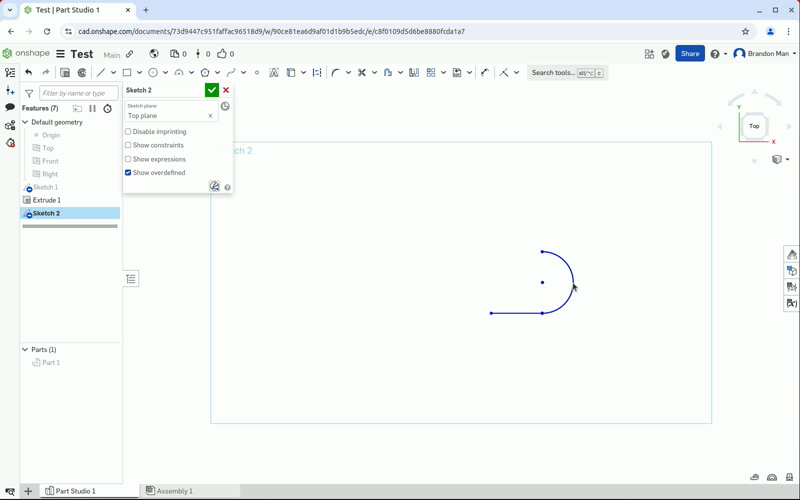
mouse_move(542, 251)
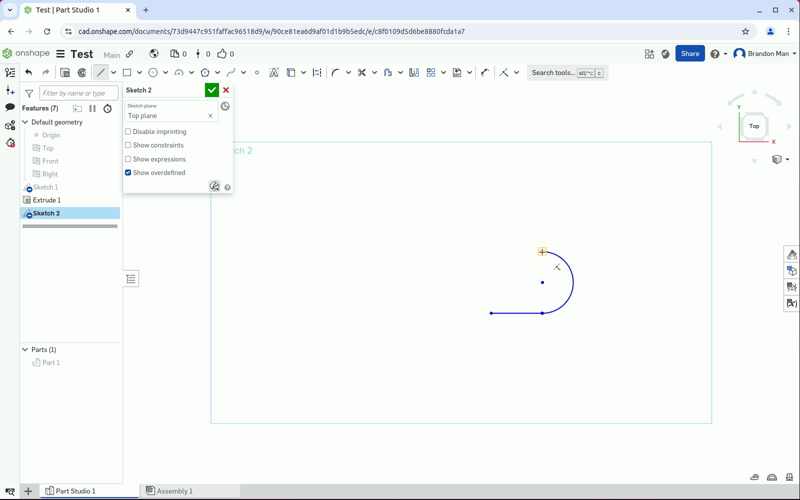
click(542, 251)
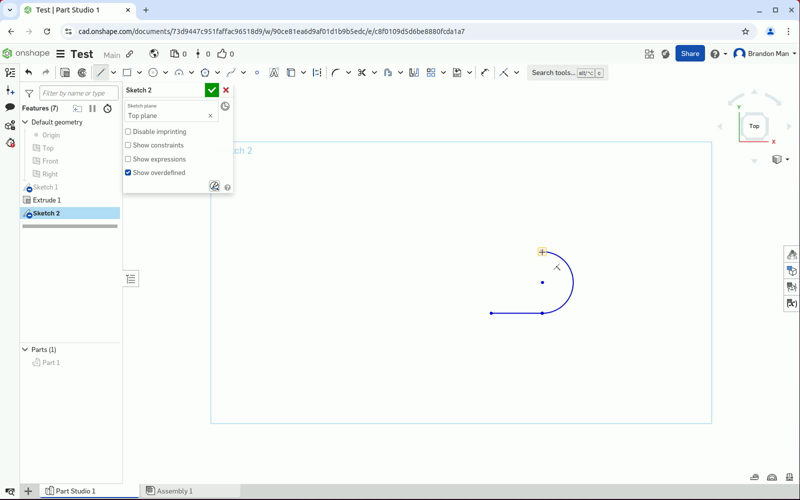
key_down(shift)
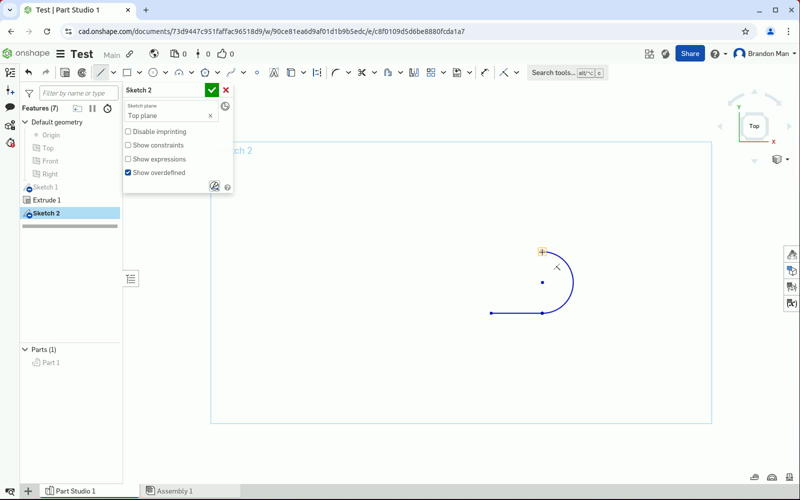
mouse_move(572, 251)
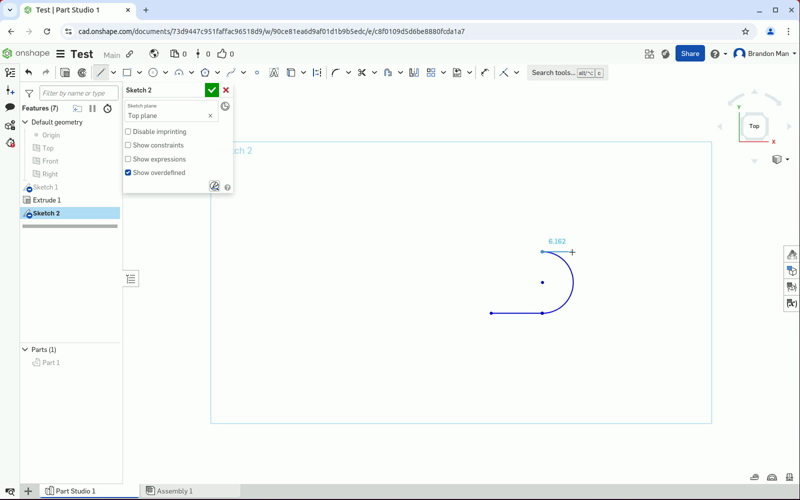
mouse_move(491, 251)
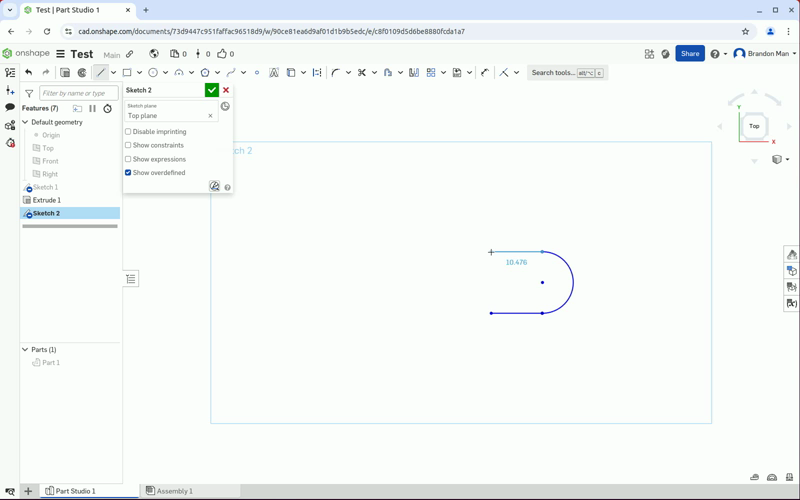
click(491, 251)
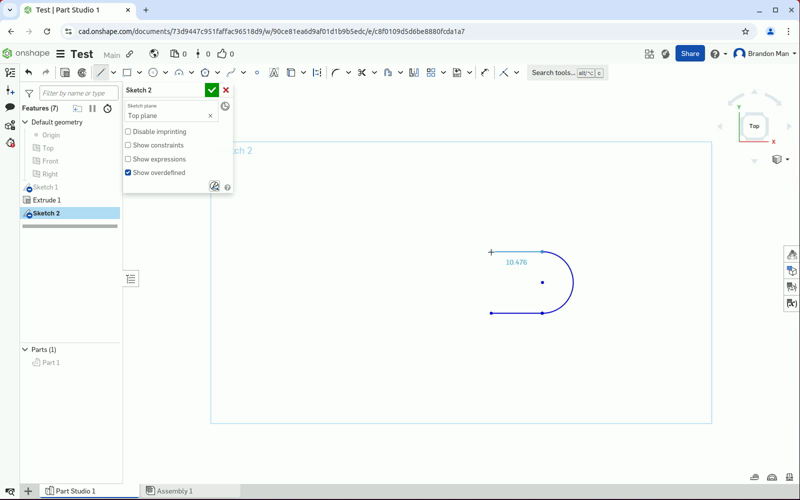
key_up(shift)
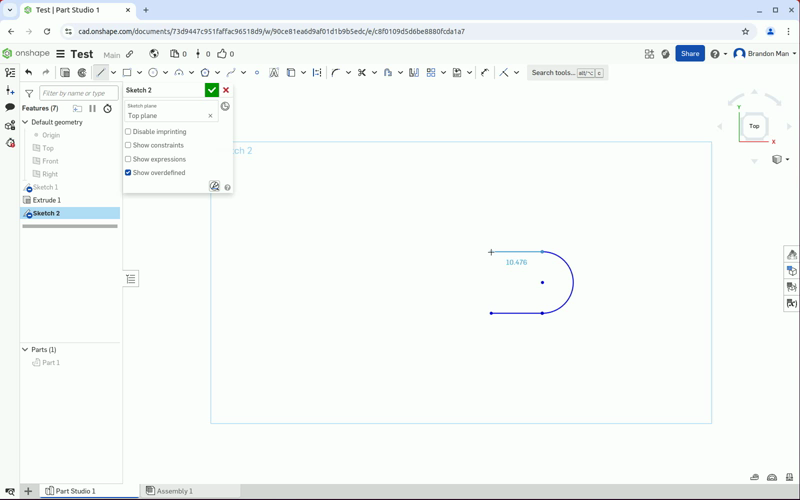
key_down(shift)
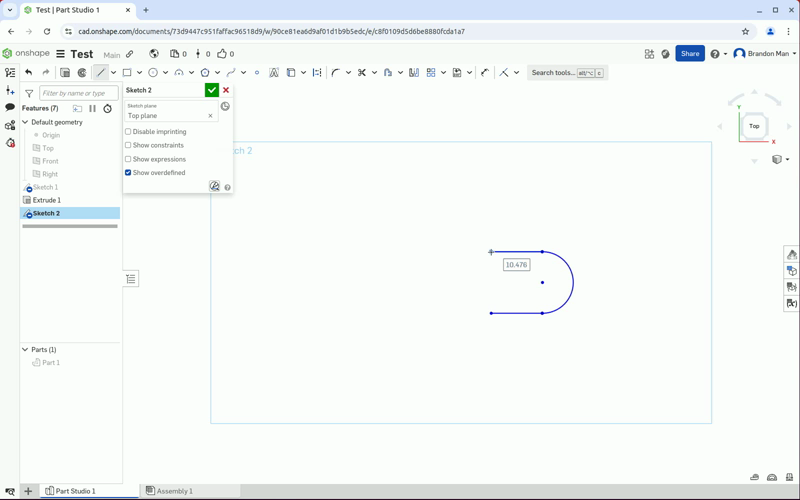
mouse_move(491, 313)
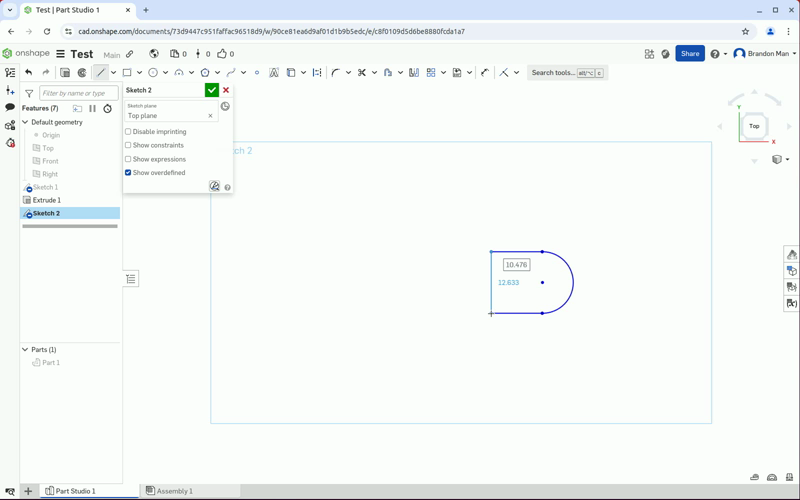
key_up(shift)
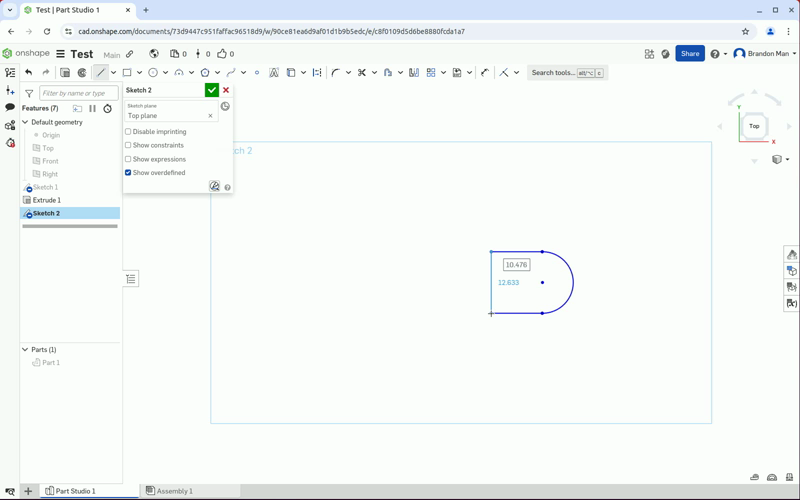
click(491, 313)
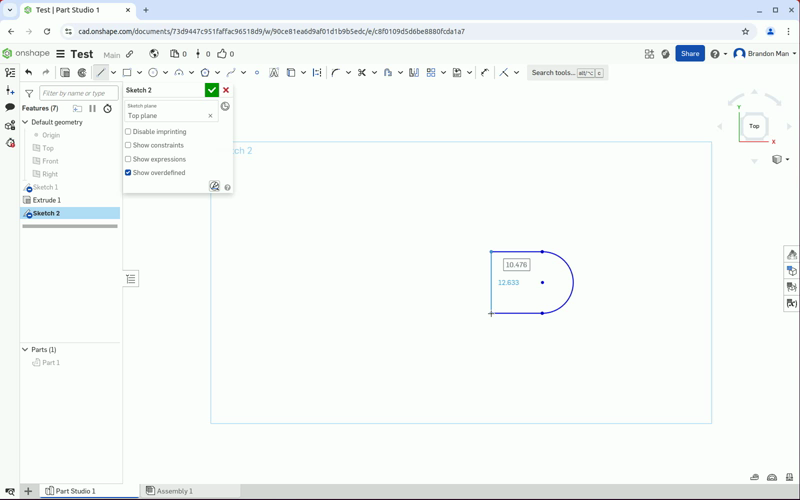
key(esc)
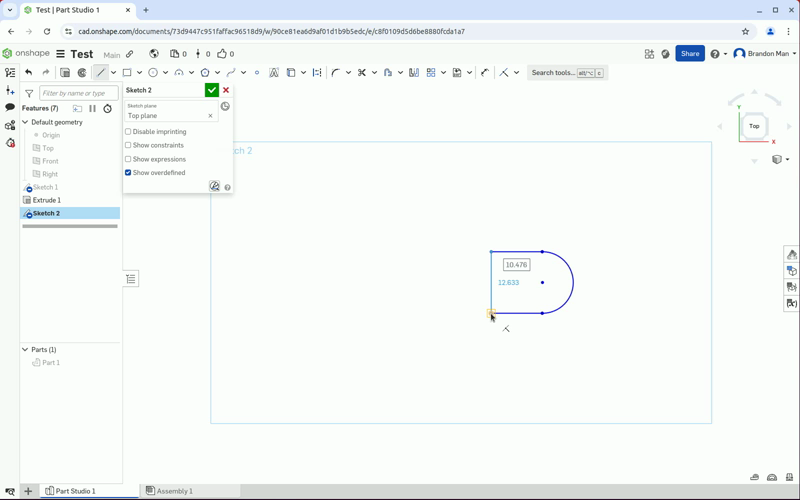
key(c)
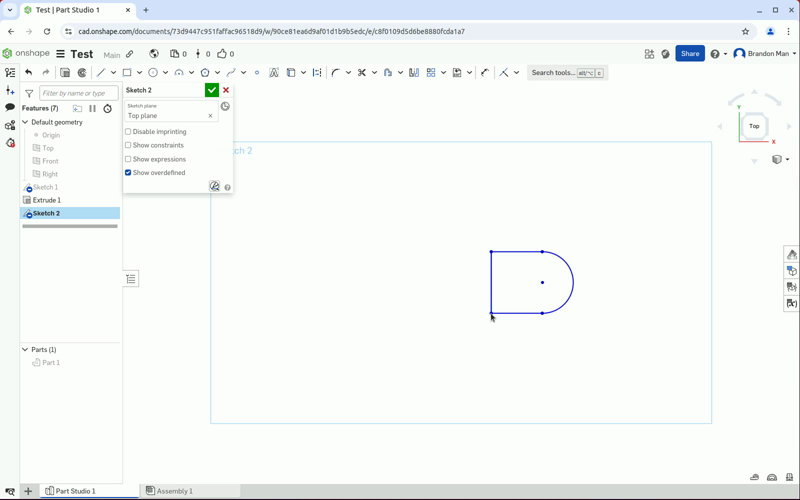
key_down(shift)
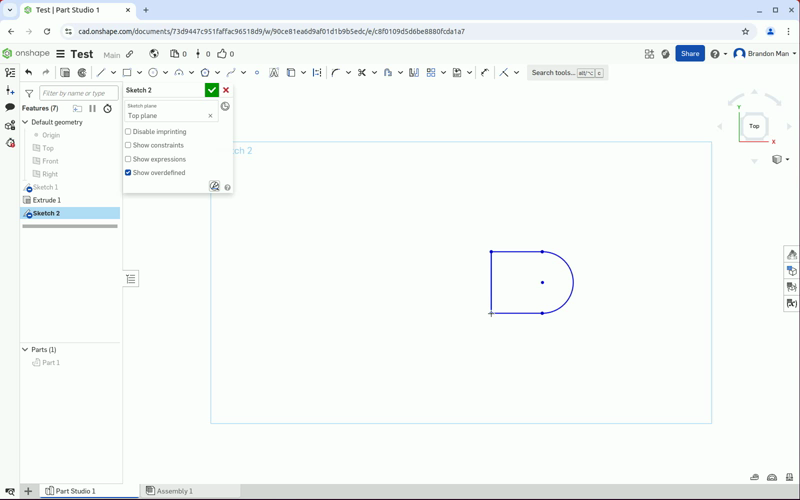
mouse_move(512, 292)
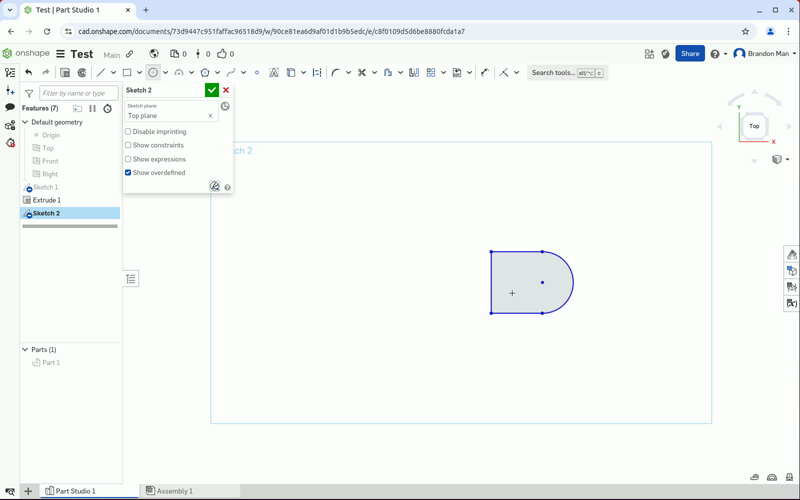
click(512, 292)
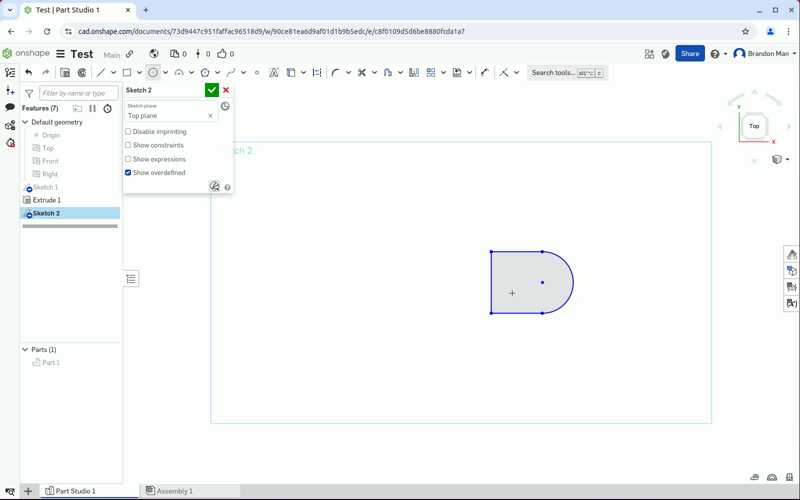
key_up(shift)
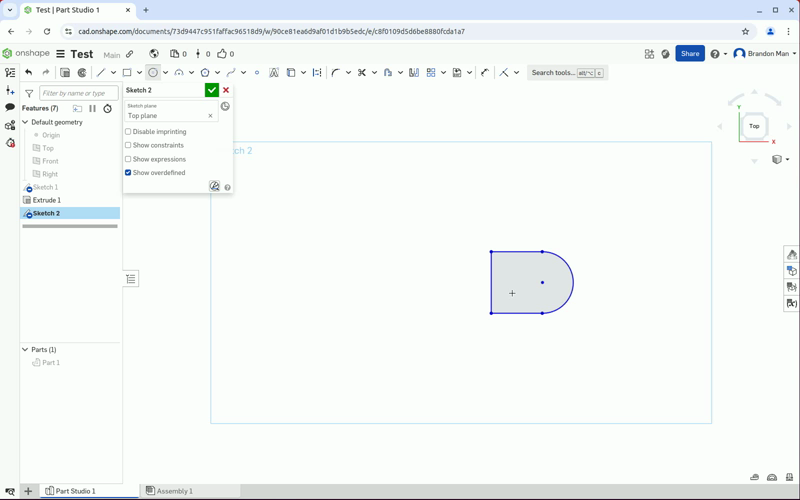
mouse_move(517, 292)
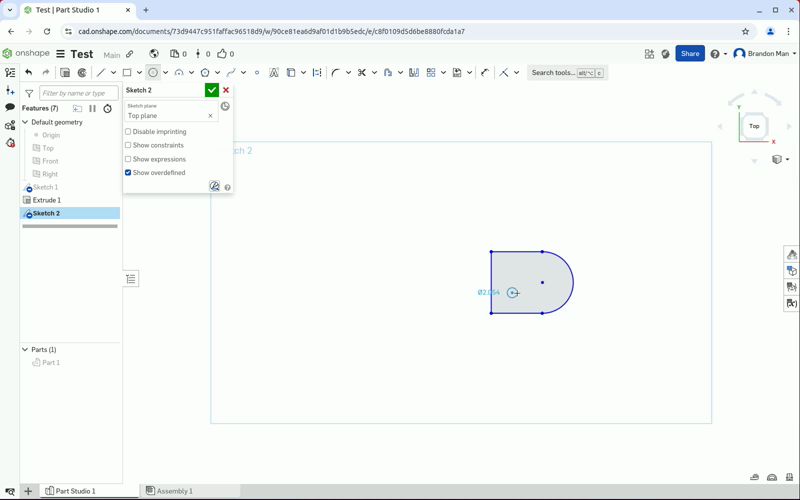
click(517, 292)
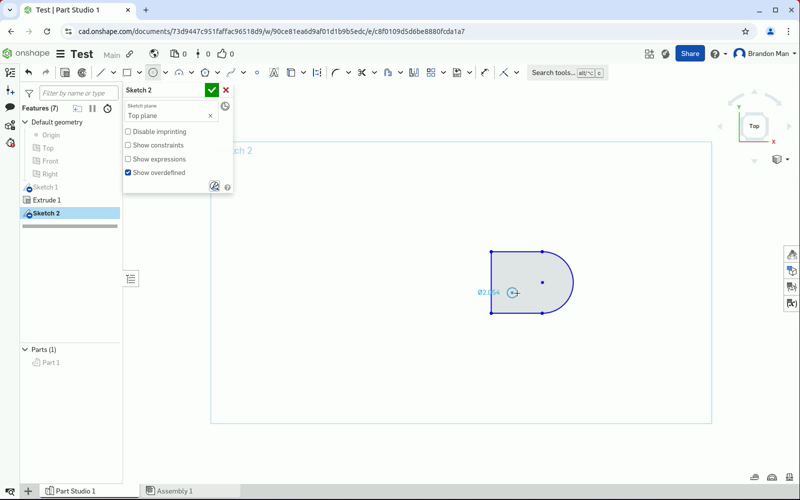
key(esc)
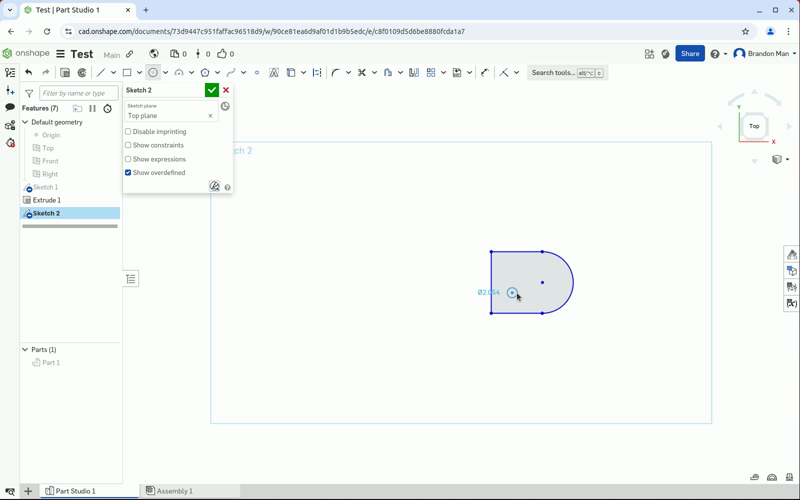
key(c)
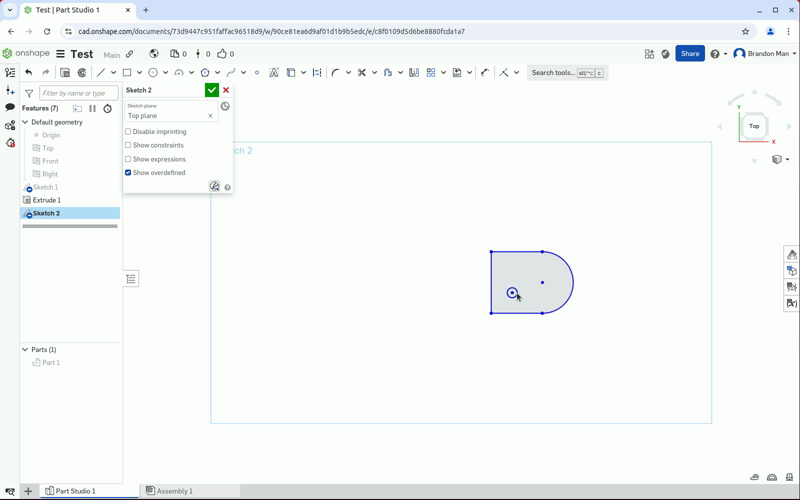
key_down(shift)
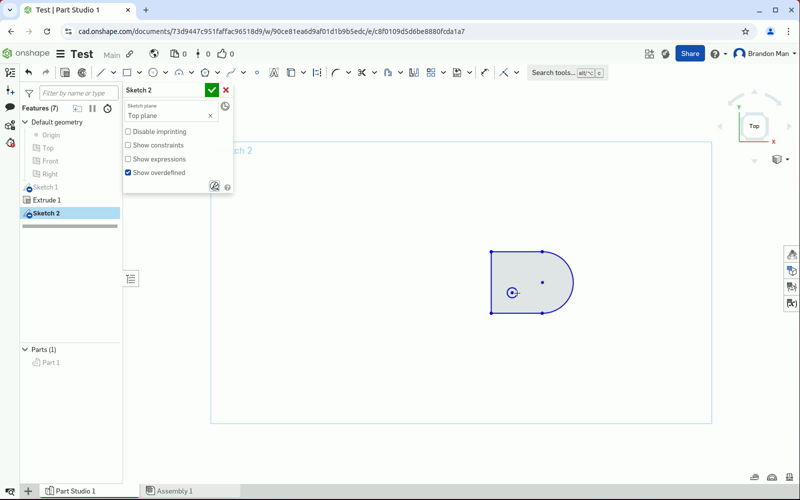
mouse_move(512, 271)
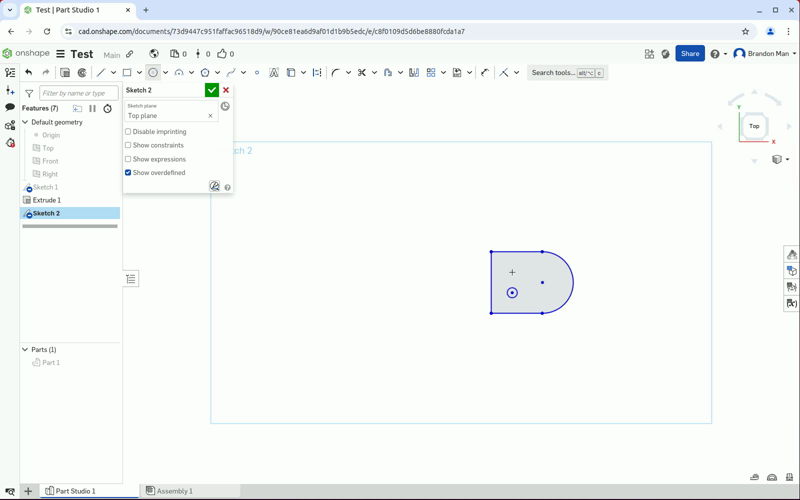
click(512, 271)
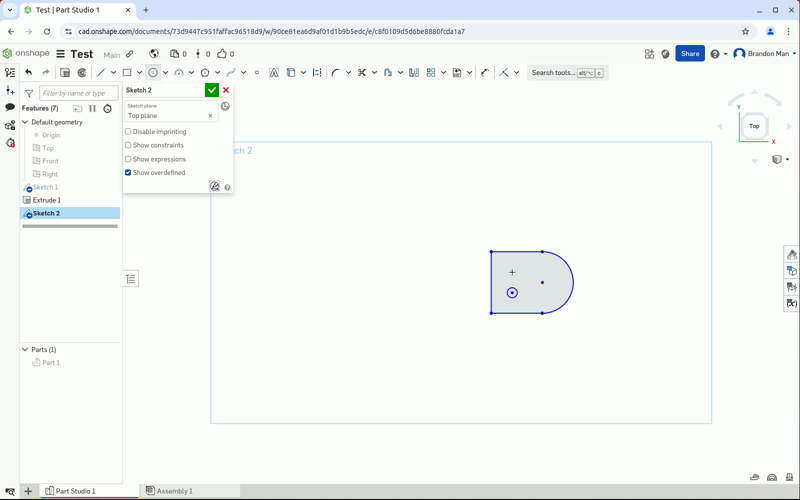
key_up(shift)
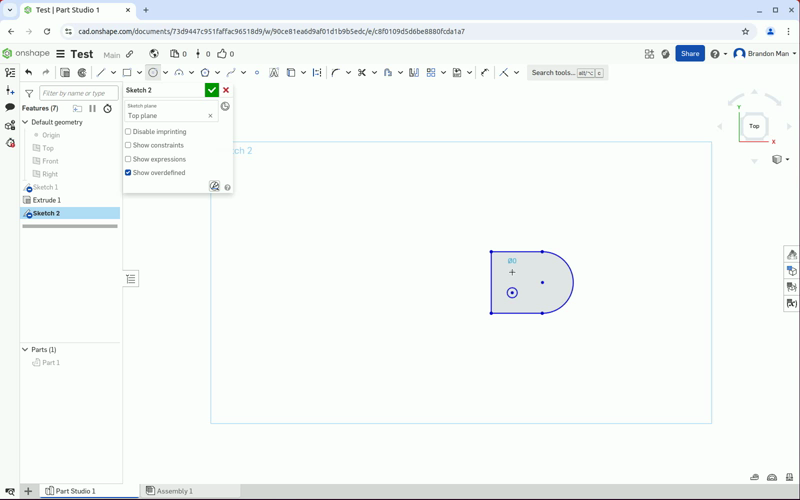
mouse_move(517, 271)
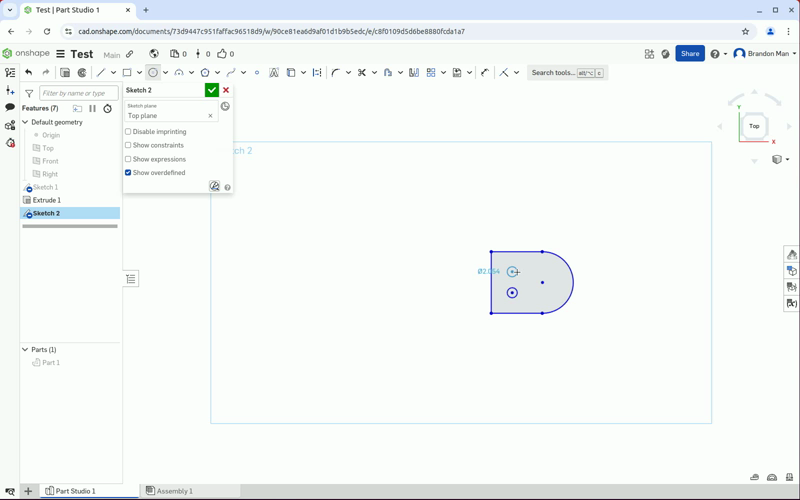
click(517, 271)
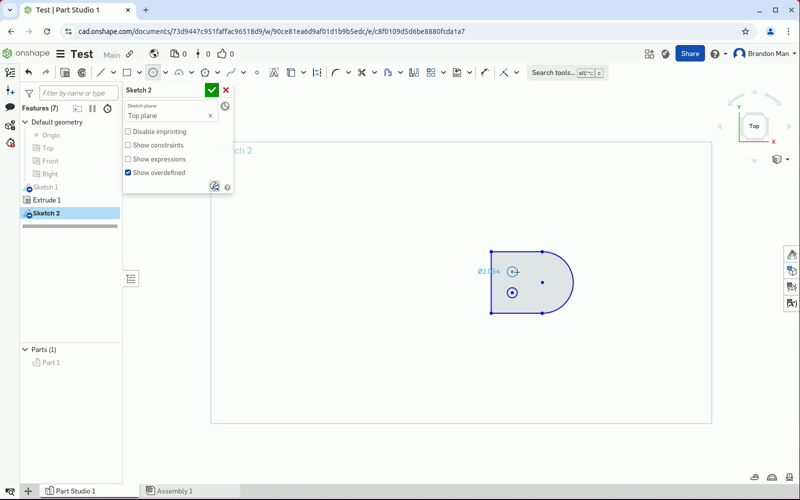
key(esc)
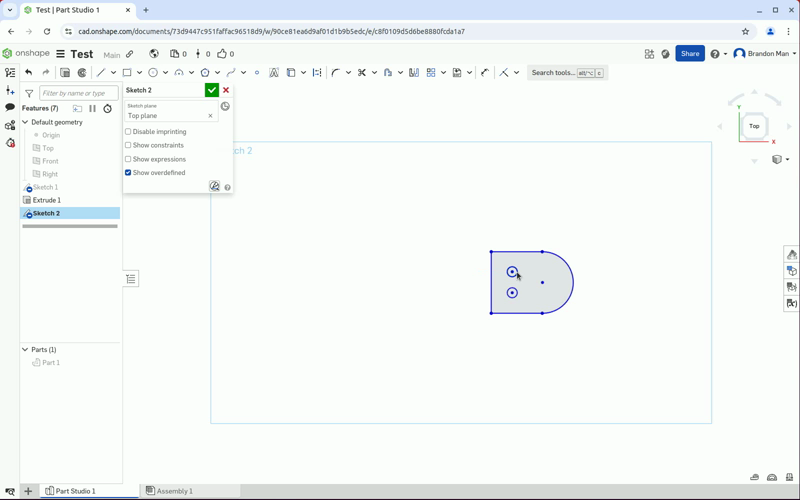
key(c)
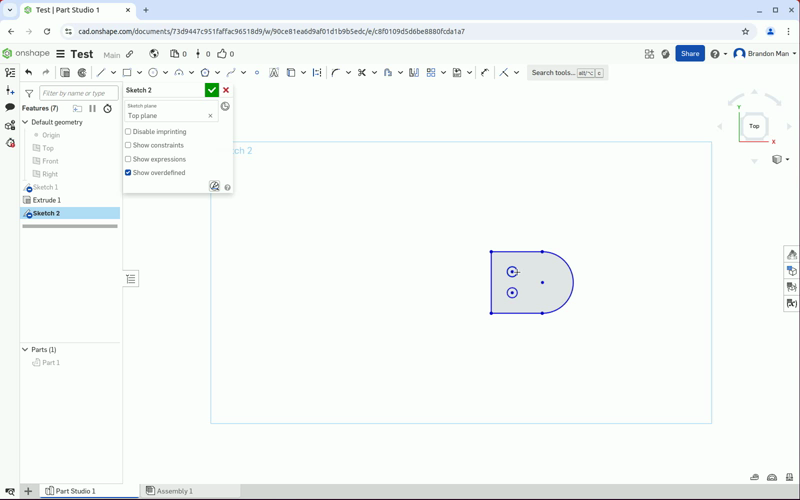
key_down(shift)
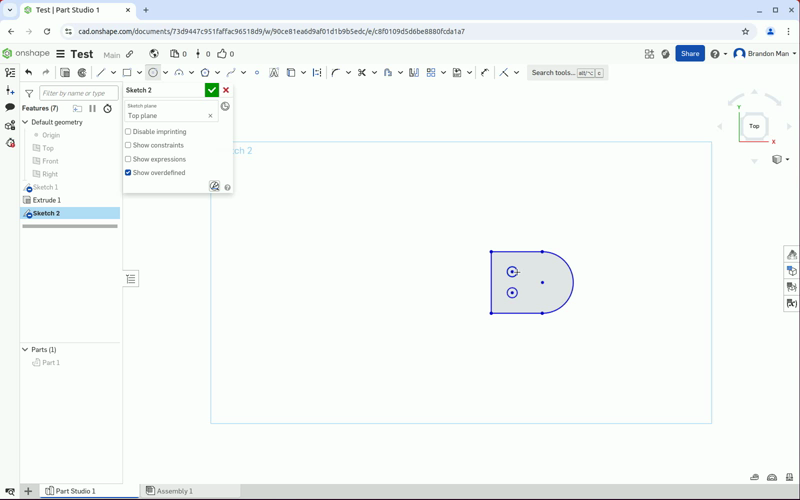
mouse_move(542, 292)
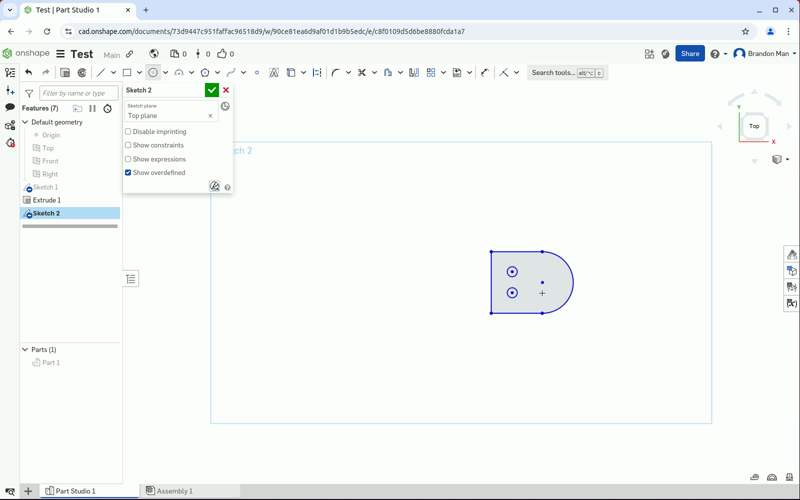
click(542, 292)
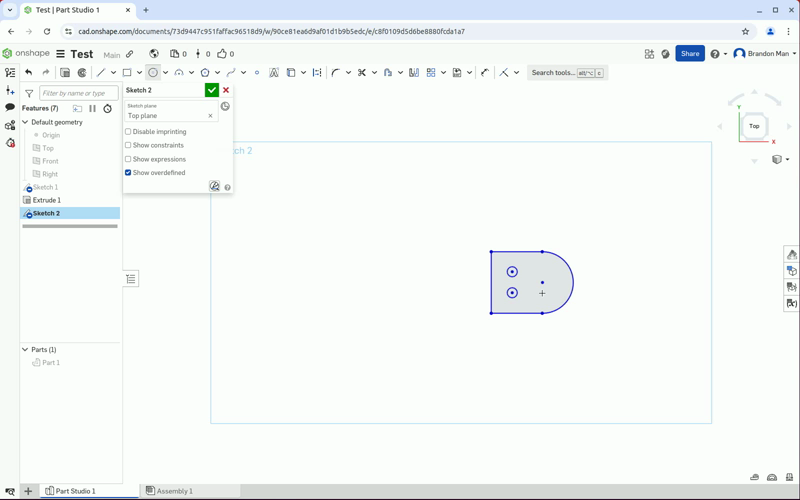
key_up(shift)
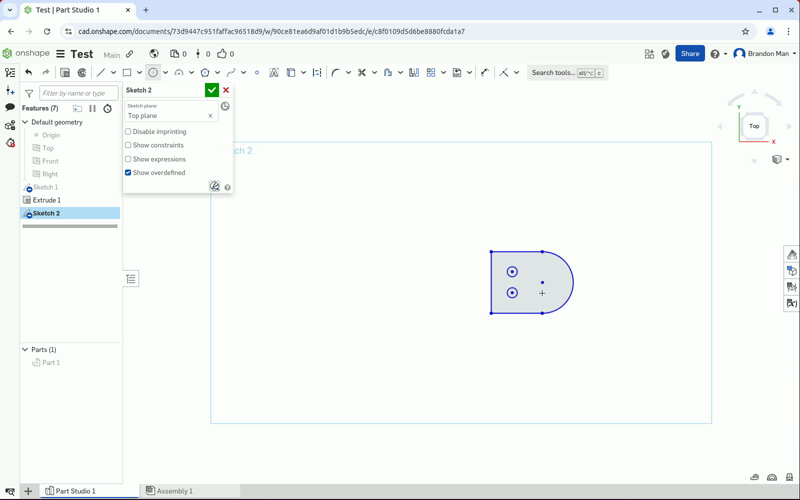
mouse_move(547, 292)
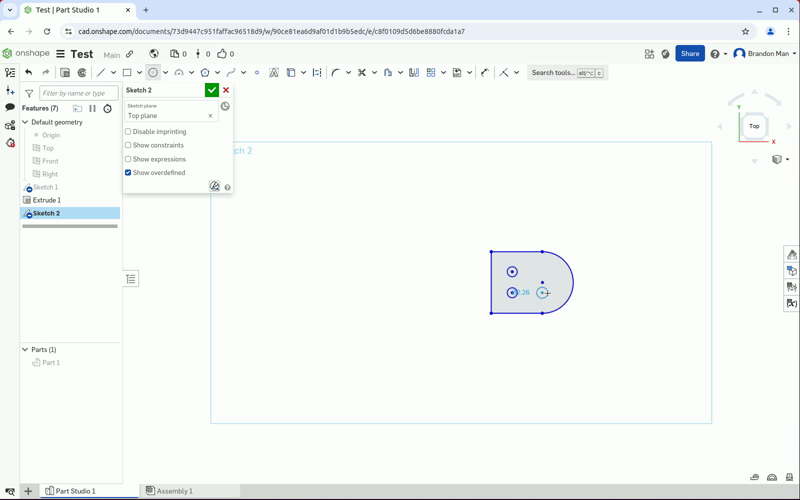
click(547, 292)
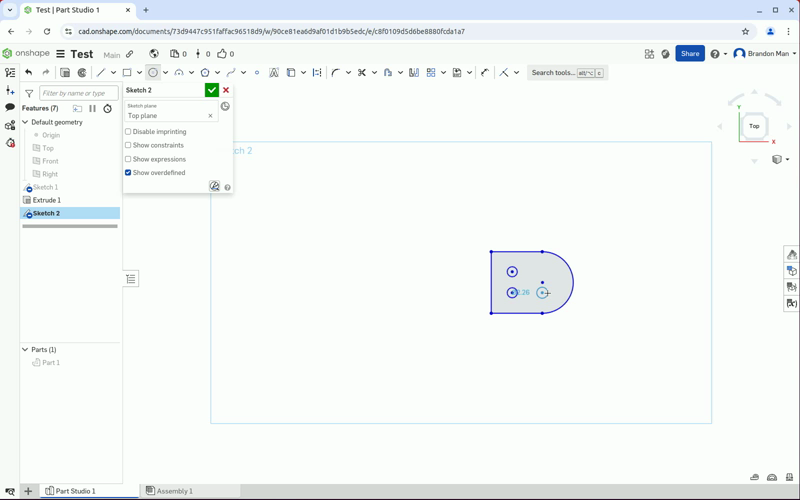
key(esc)
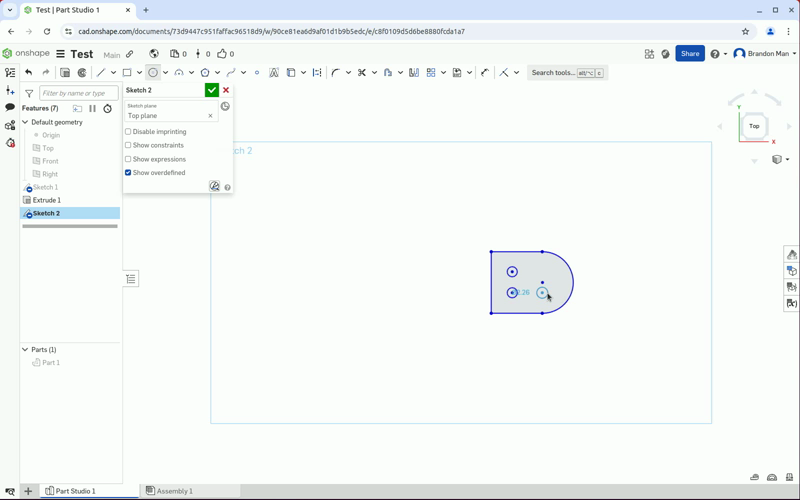
key(c)
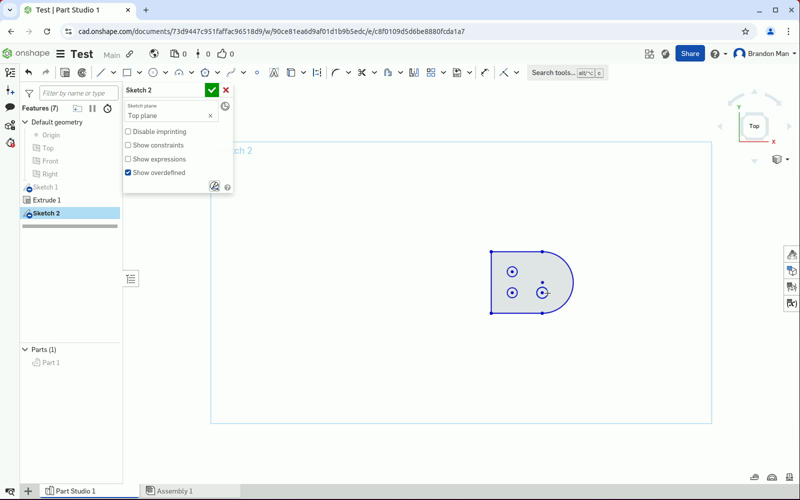
key_down(shift)
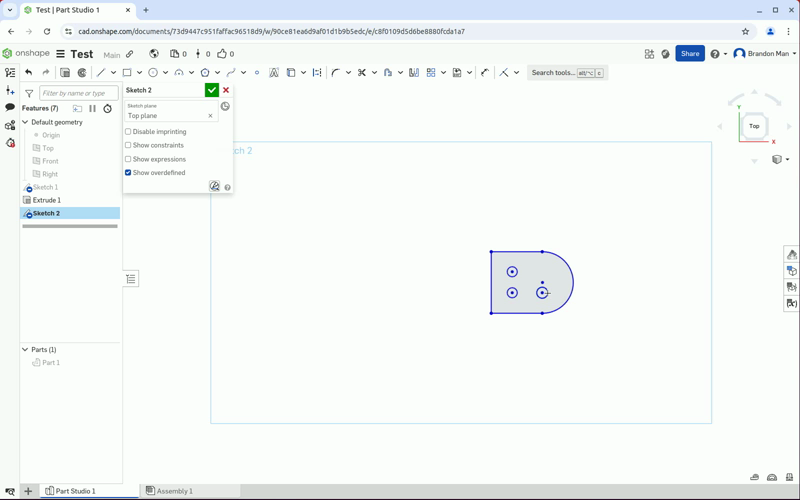
mouse_move(542, 271)
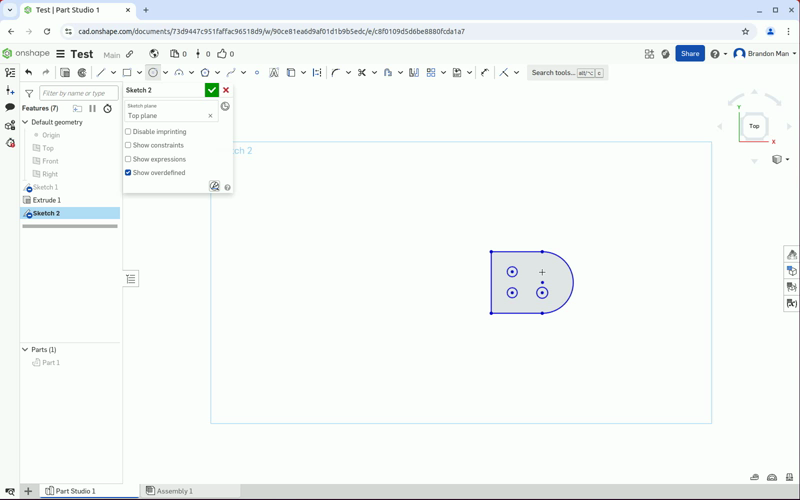
click(542, 271)
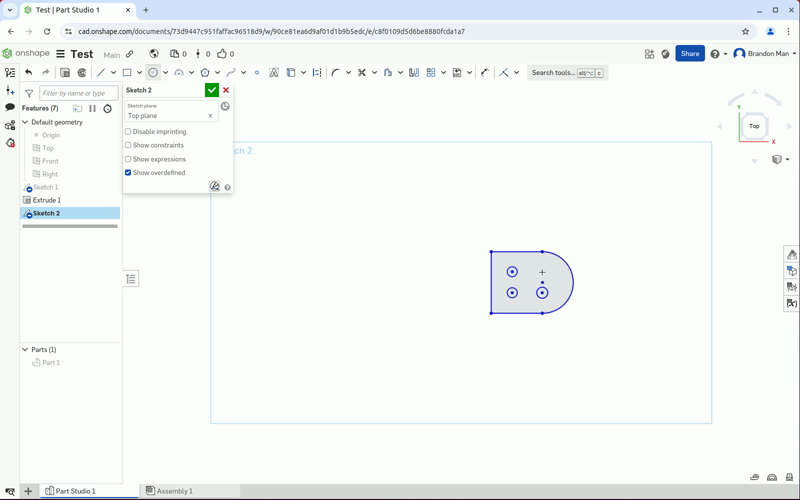
key_up(shift)
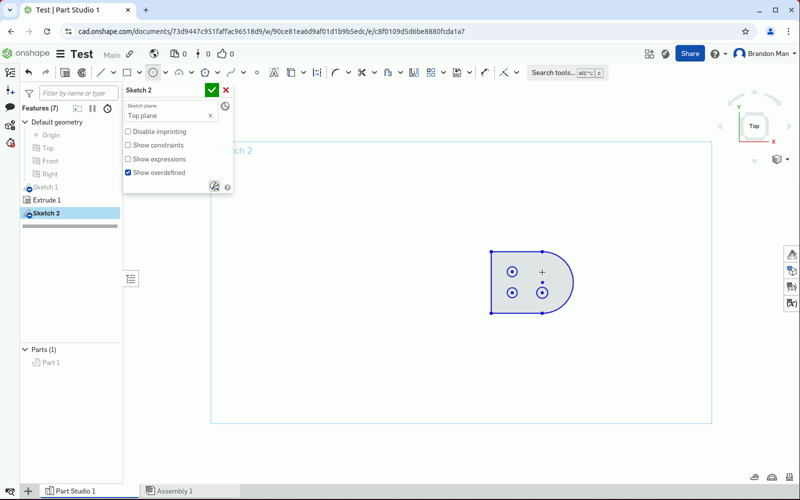
mouse_move(547, 271)
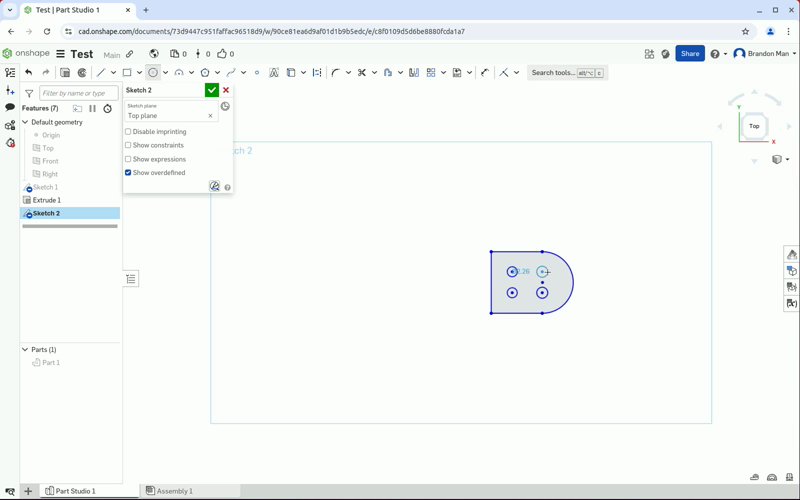
click(547, 271)
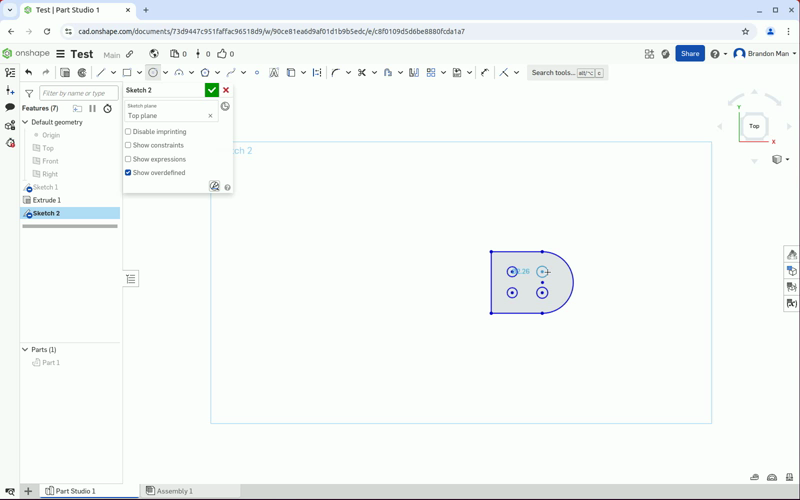
key(esc)
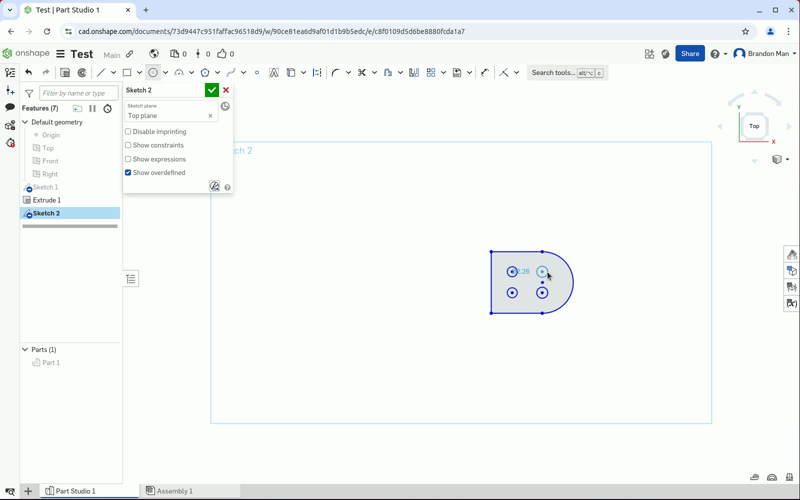
mouse_move(511, 261)
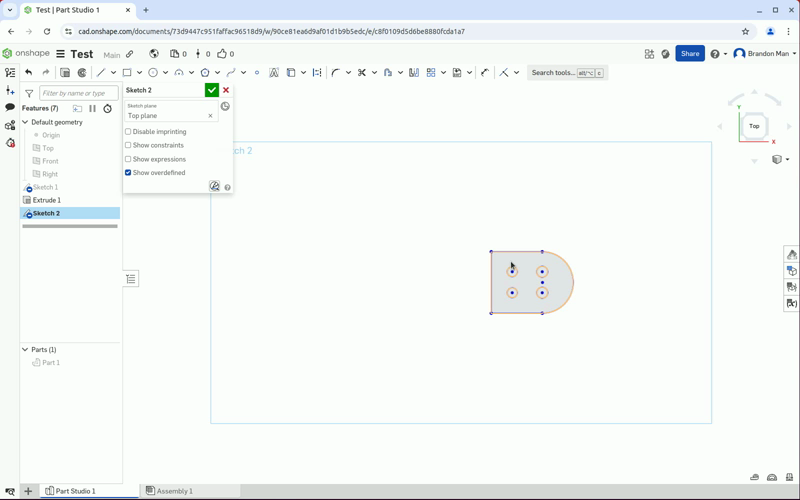
click(511, 261)
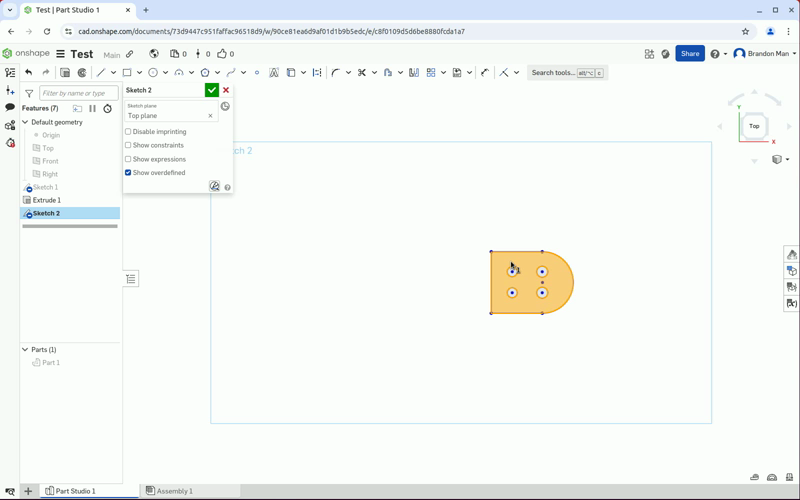
mouse_move(73, 352)
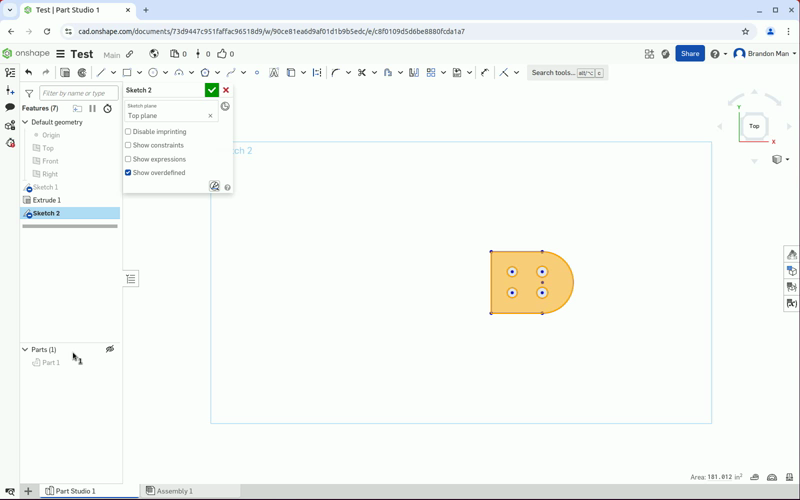
key(shift+y)
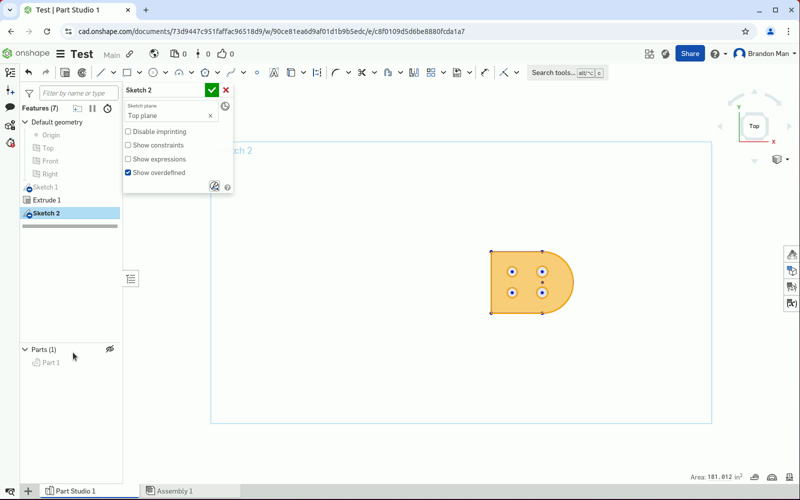
key(shift+e)
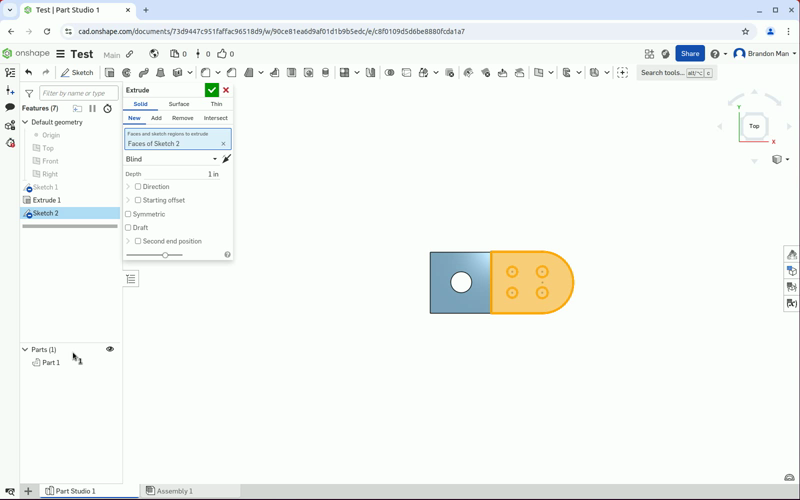
mouse_move(143, 106)
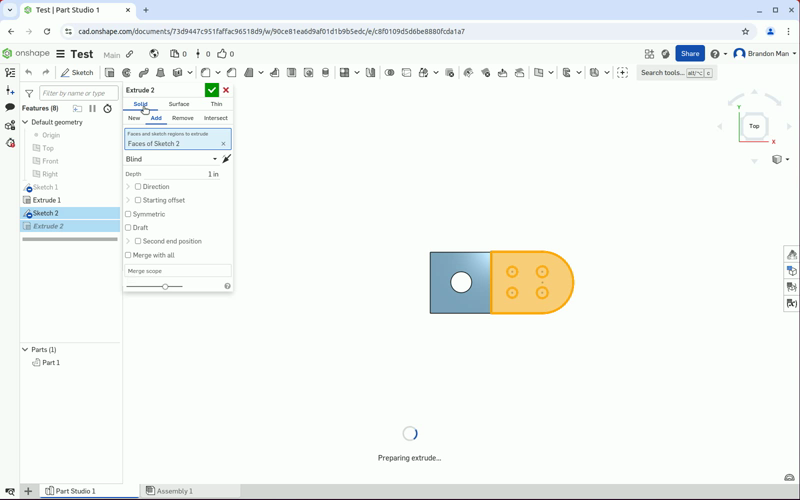
click(143, 106)
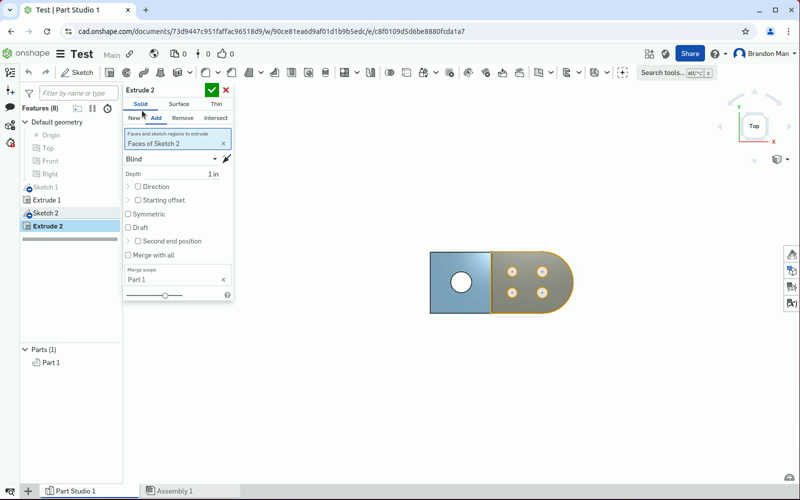
mouse_move(137, 120)
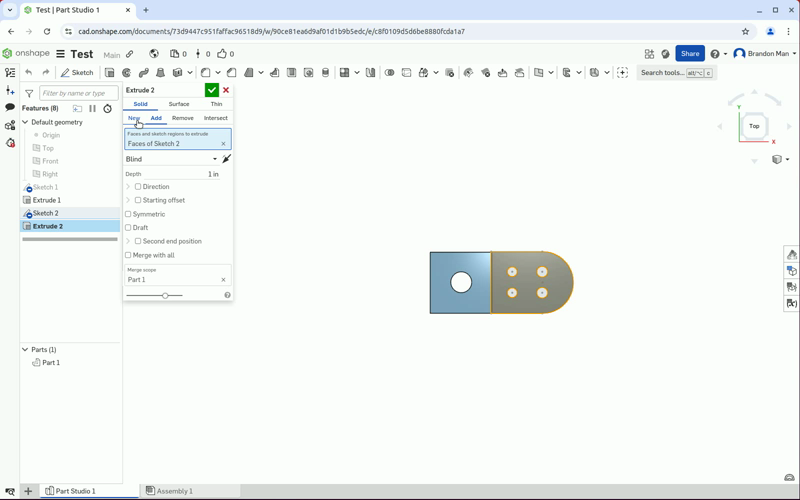
click(137, 120)
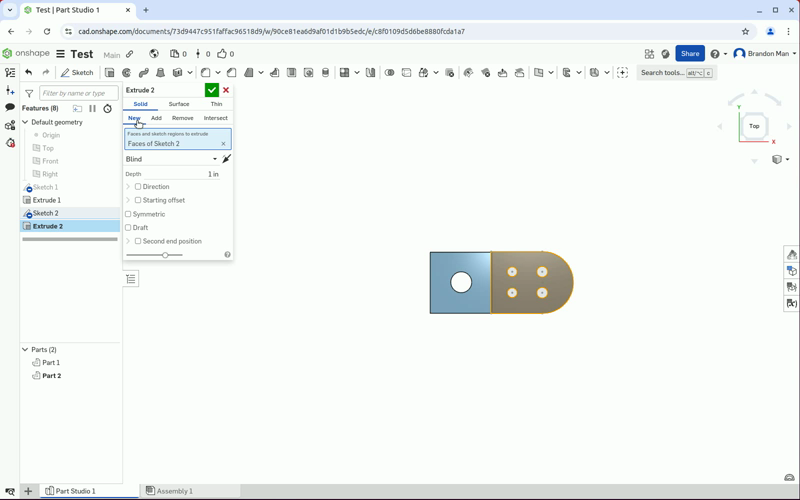
key(tab, 4)
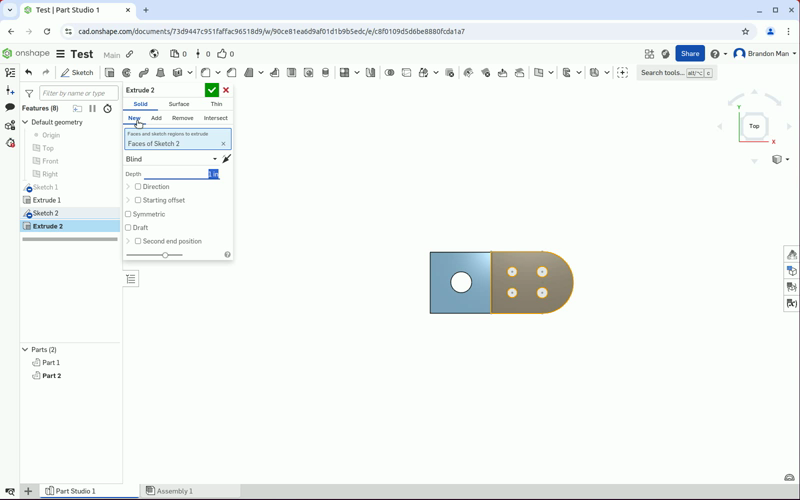
text(8.425)
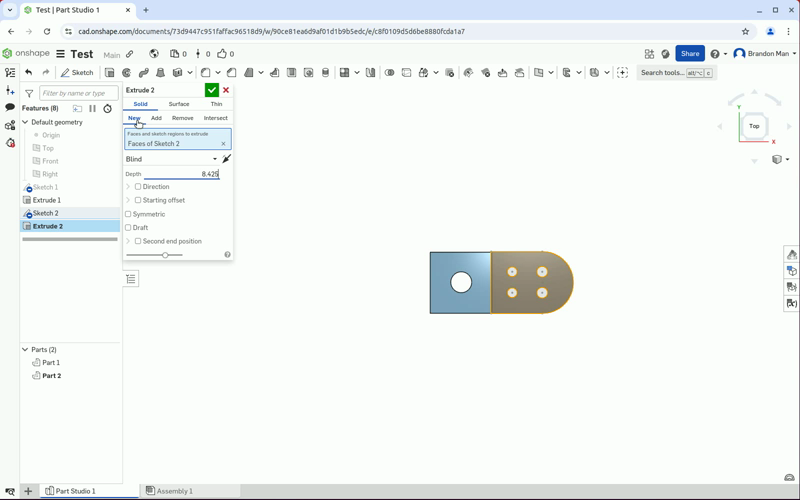
key(tab, 3)
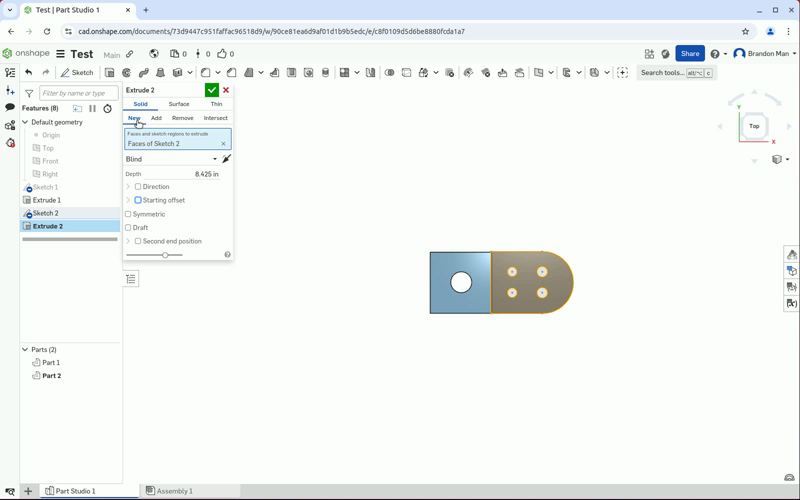
key(tab, 2)
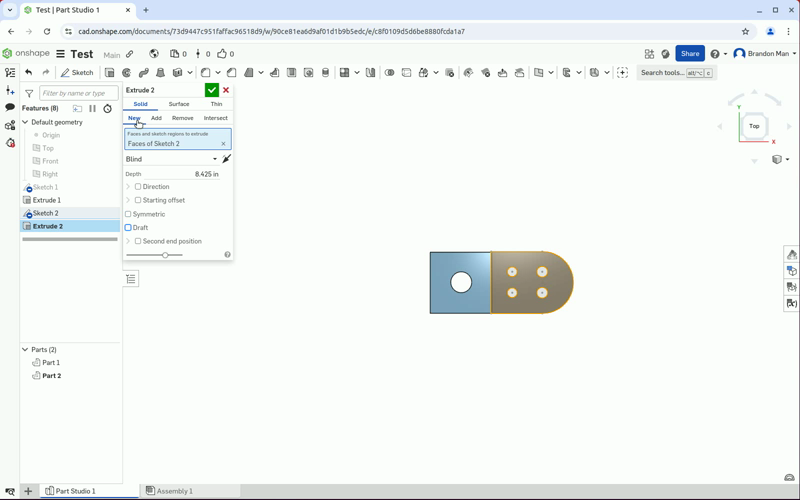
key(space)
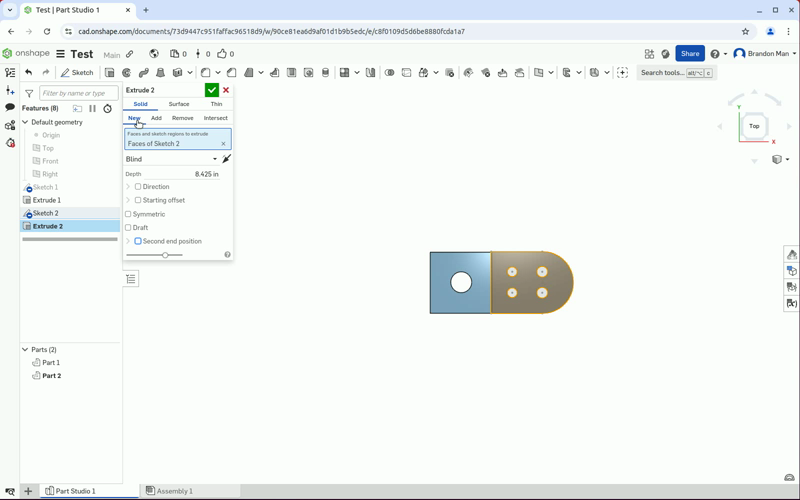
key(tab, 3)
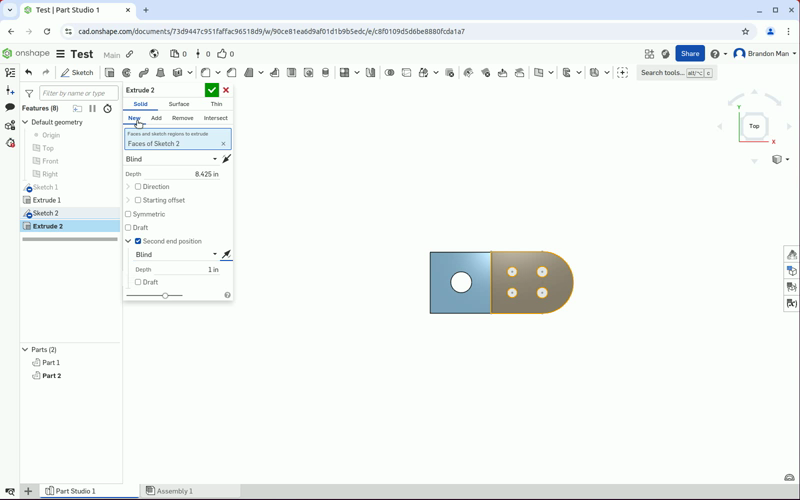
text(4.092)
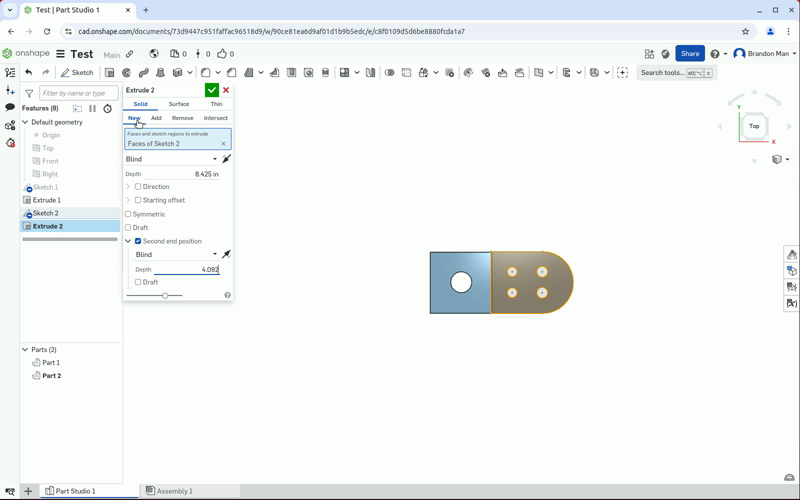
key(enter)
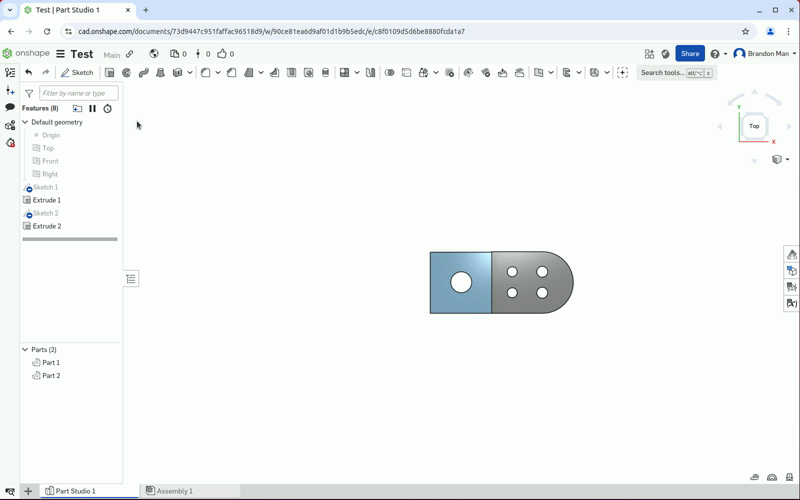
key(shift+h)
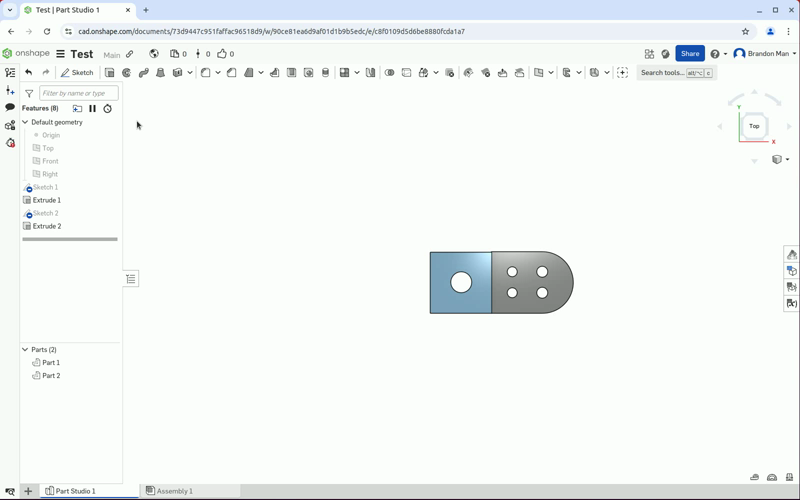
key(shift+h)
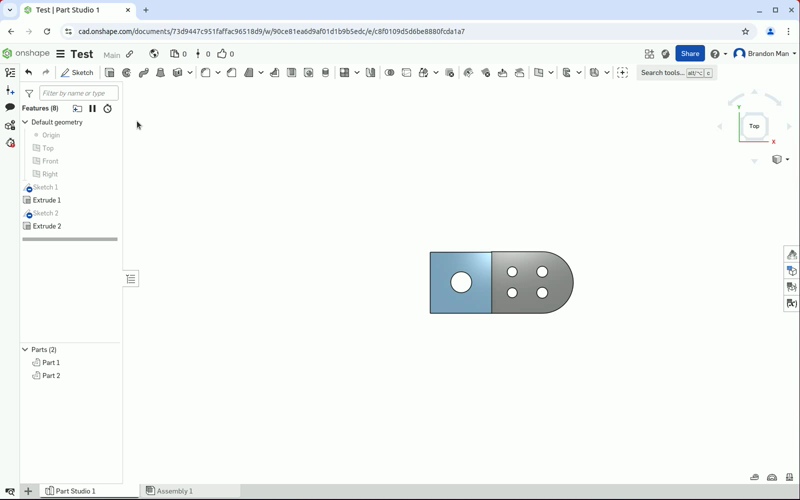
key(shift+7)
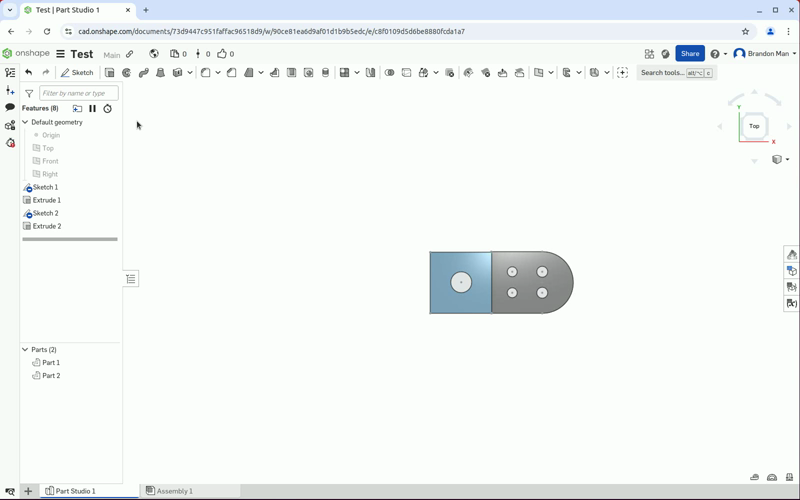
key(up, 3)
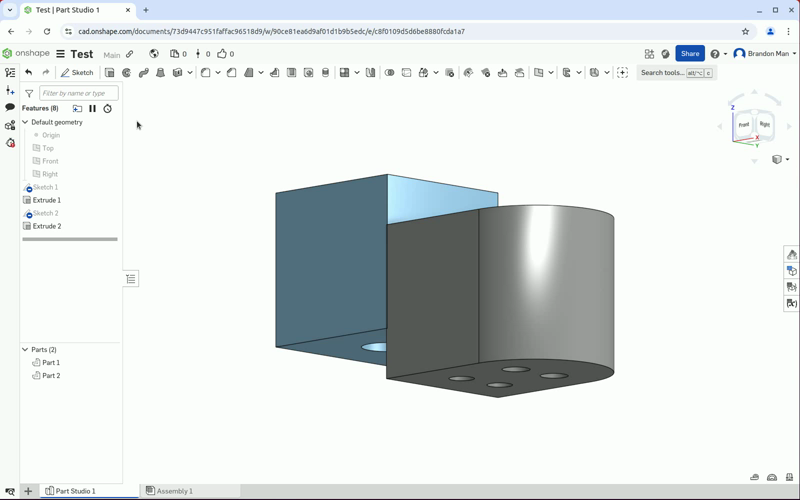
key(left, 3)
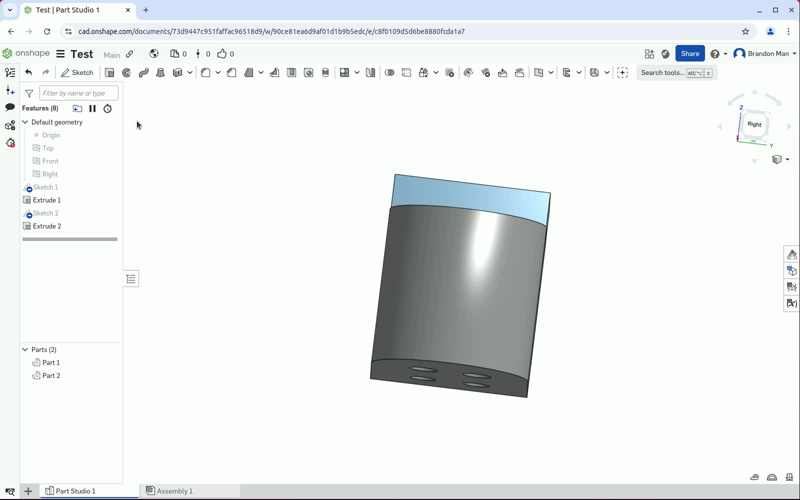
key(right, 3)
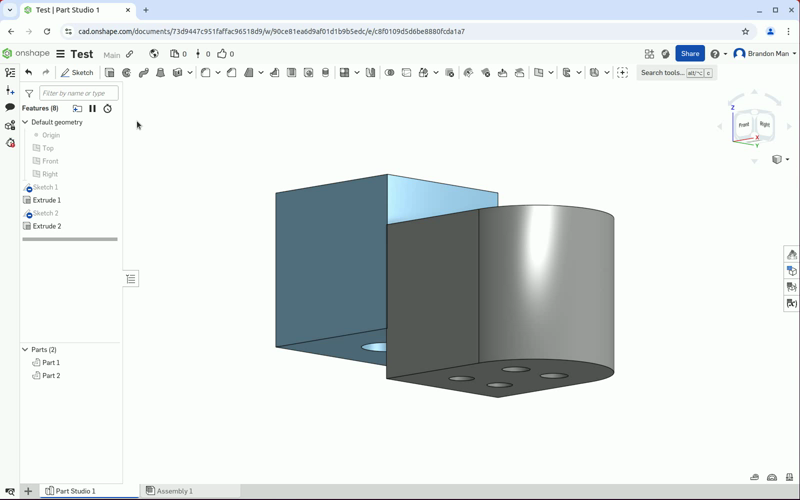
key(down, 3)
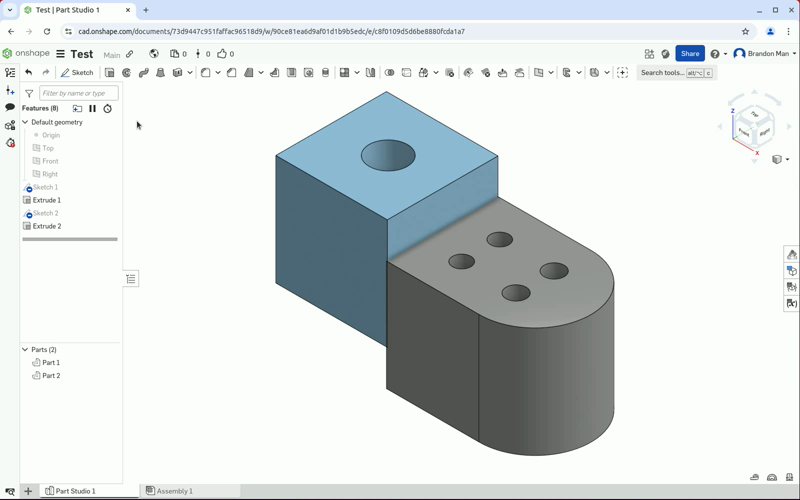
mouse_move(73, 189)
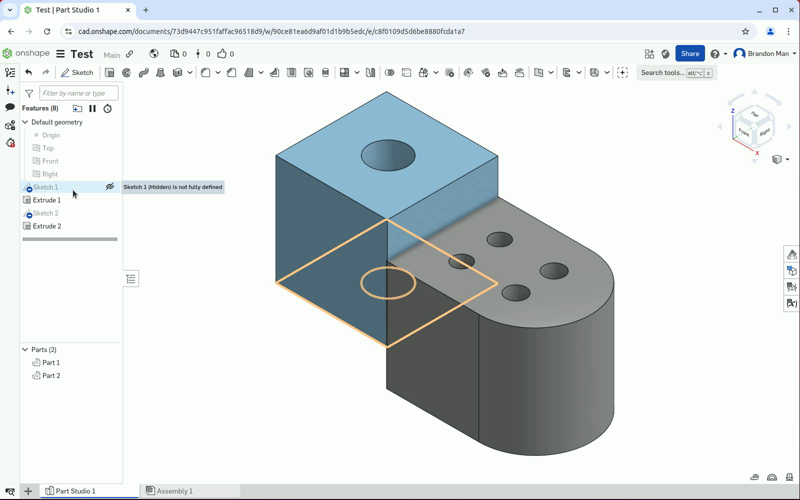
click(73, 189)